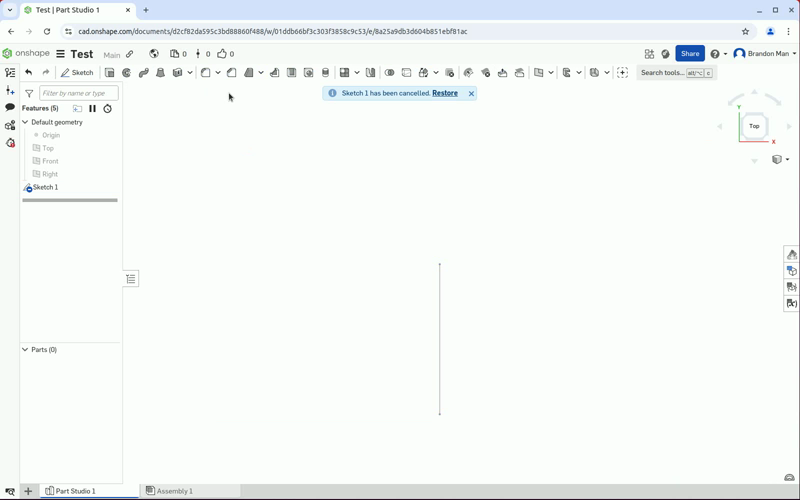
key(shift+h)
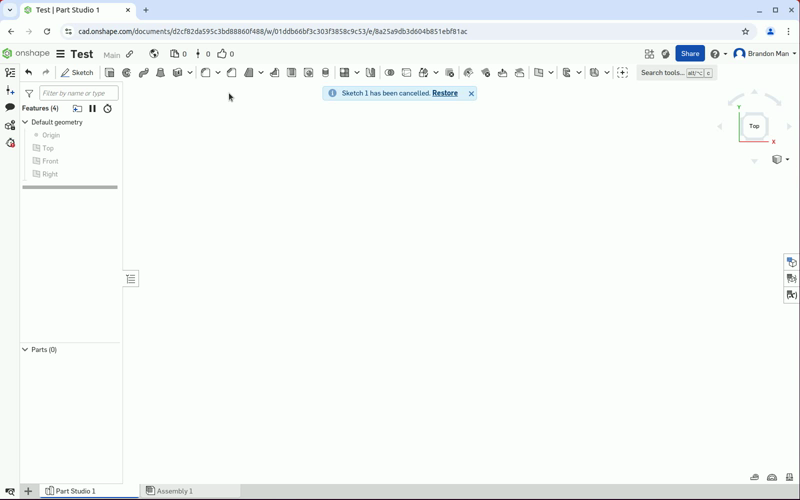
mouse_move(73, 352)
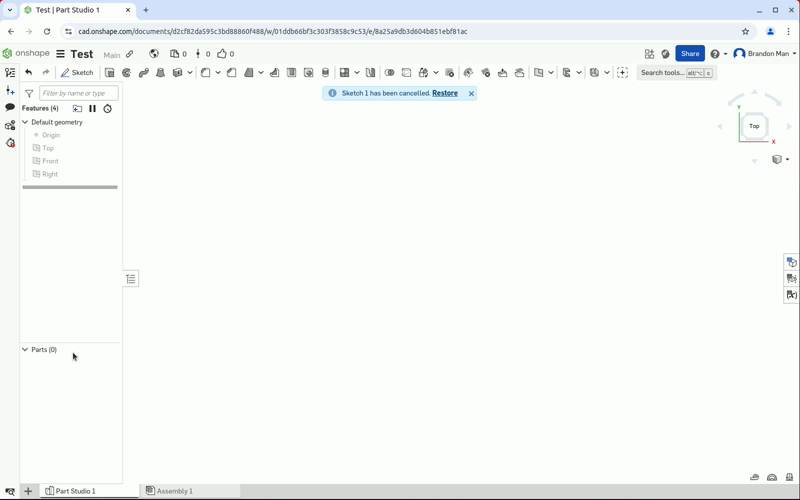
key(y)
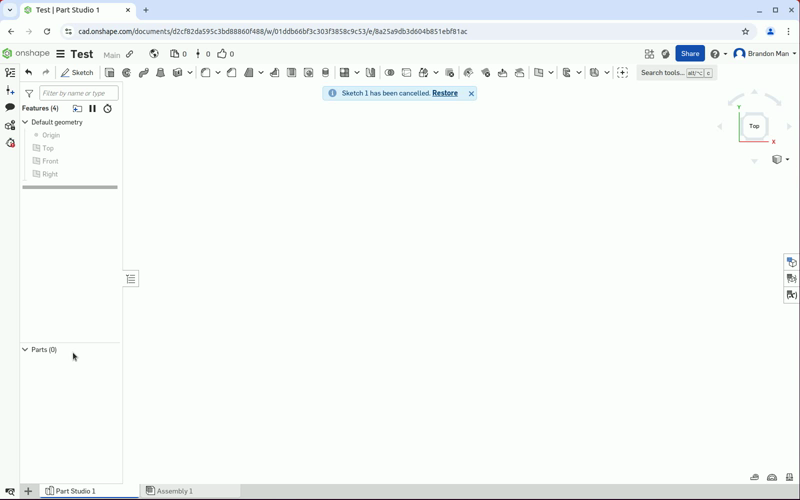
key(shift+p)
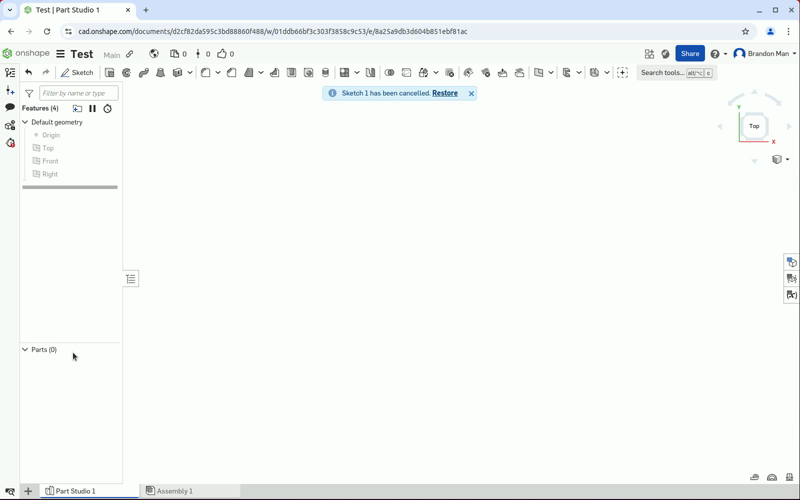
key(space)
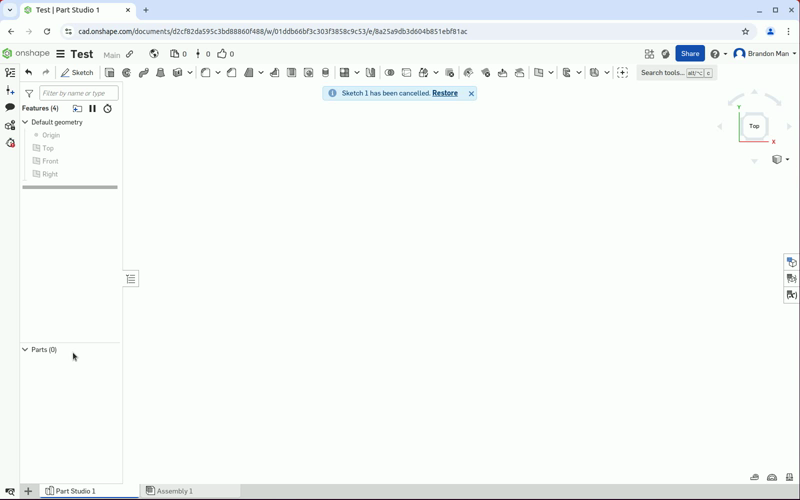
key_down(shift)
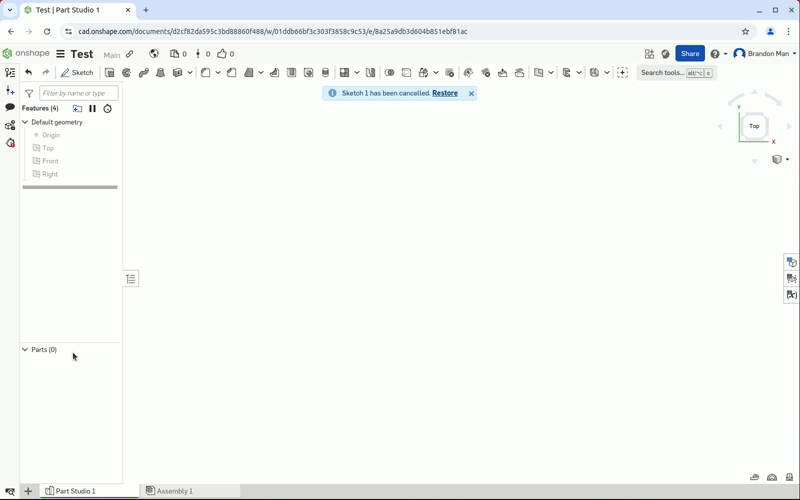
key(up)
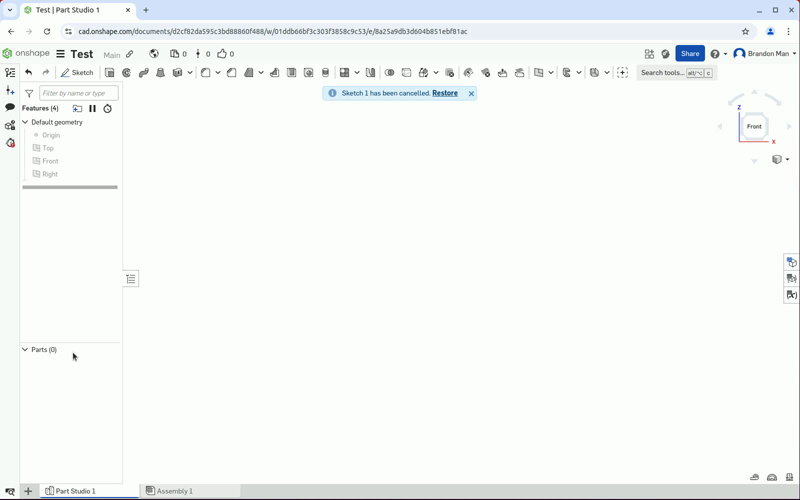
key_up(shift)
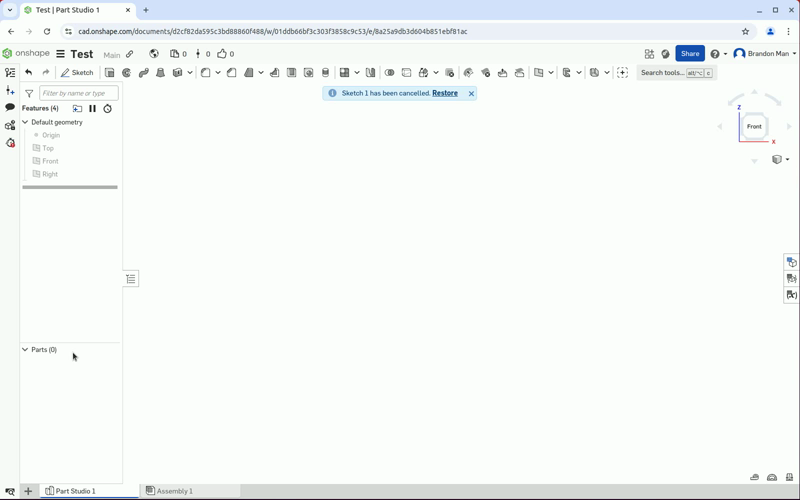
key(space)
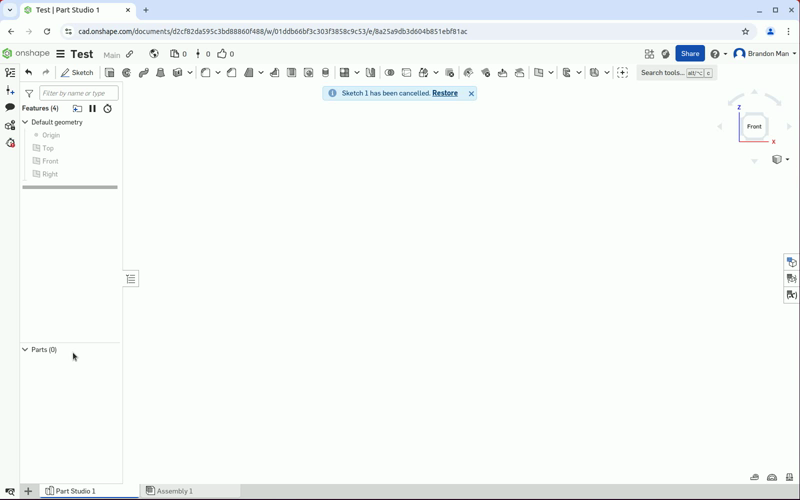
key_down(shift)
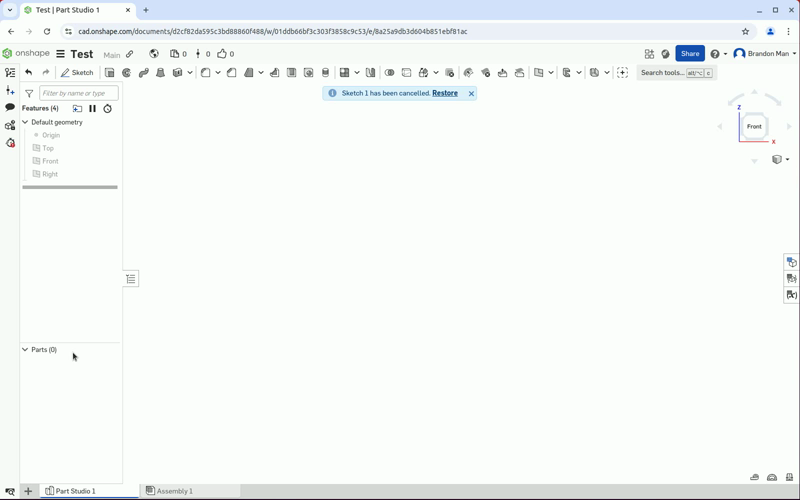
key(left)
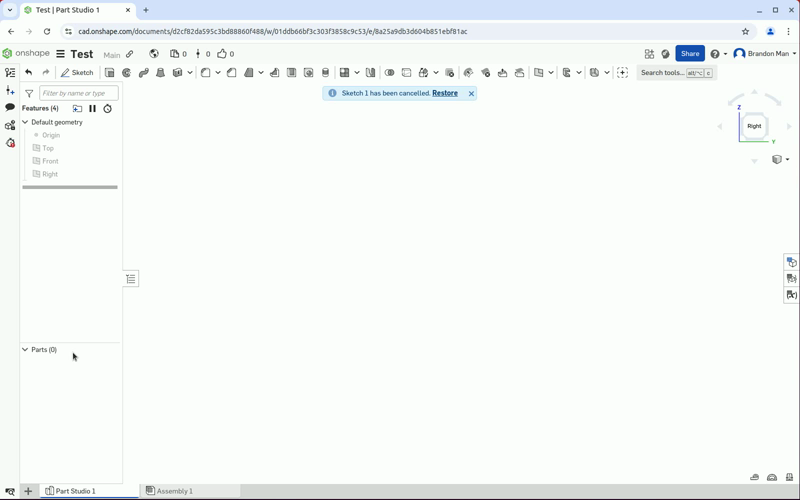
key_up(shift)
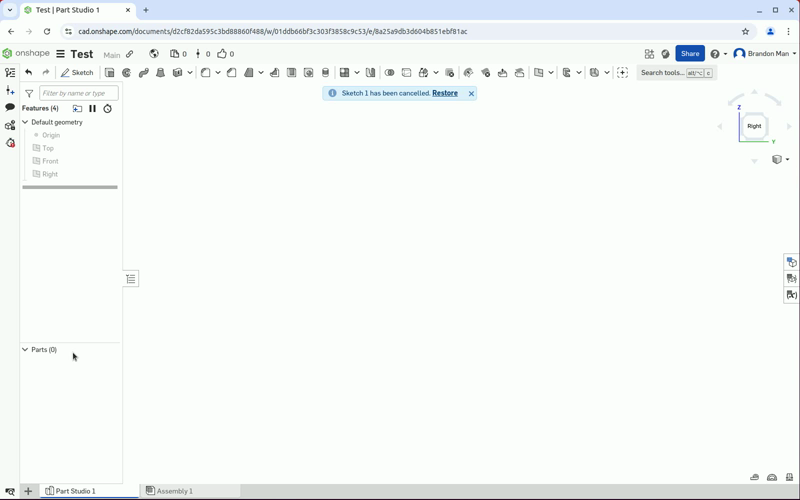
mouse_move(73, 352)
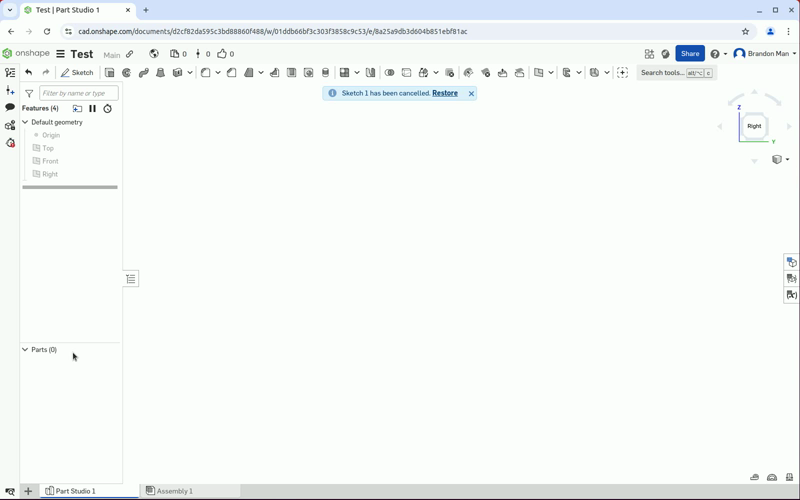
key(shift+y)
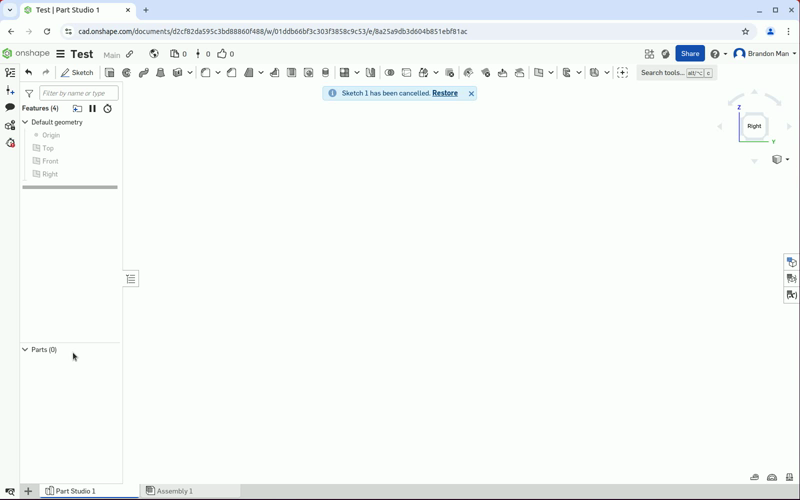
key(shift+s)
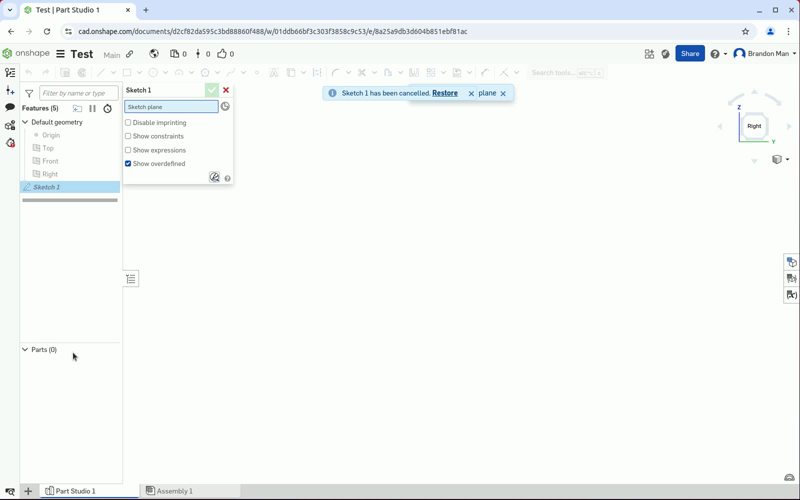
mouse_move(73, 176)
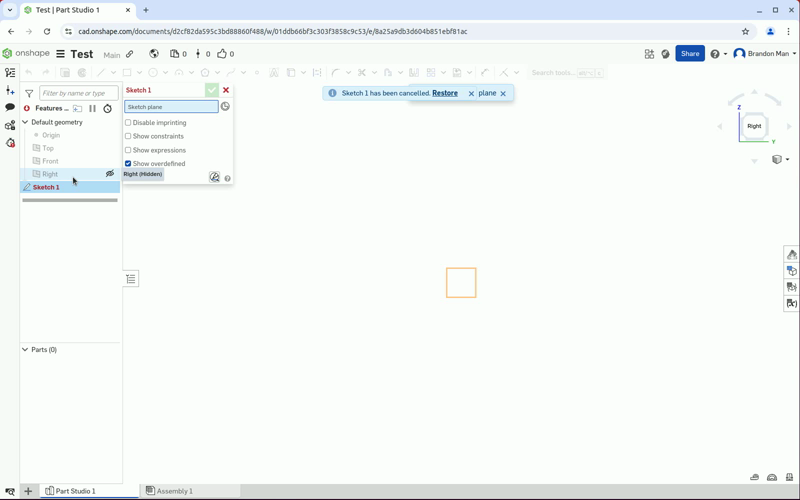
click(73, 176)
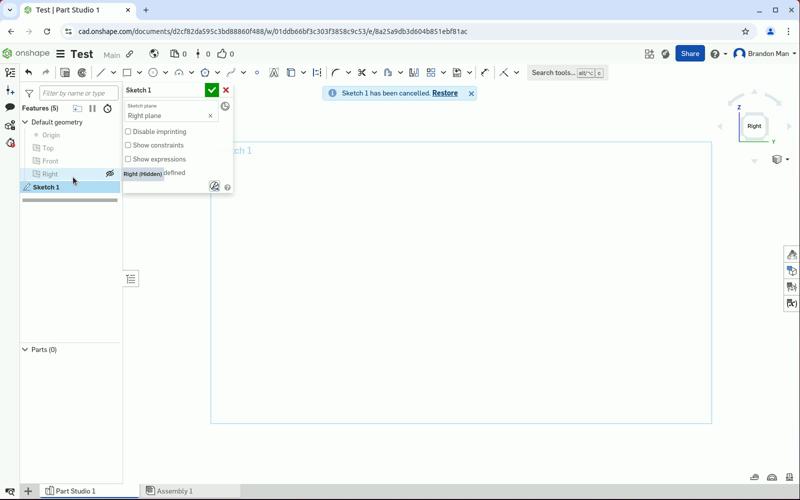
mouse_move(73, 352)
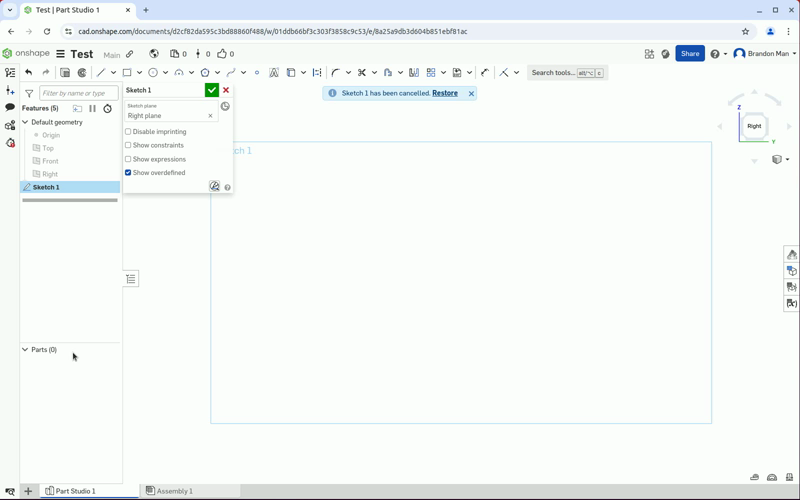
key(y)
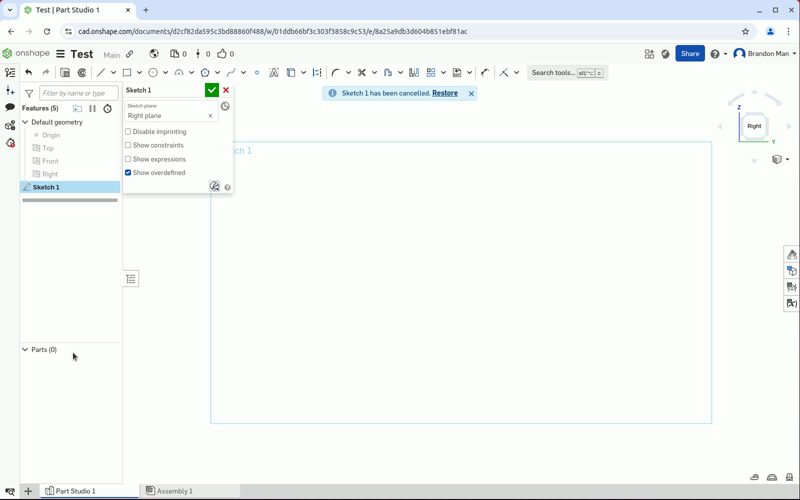
key(c)
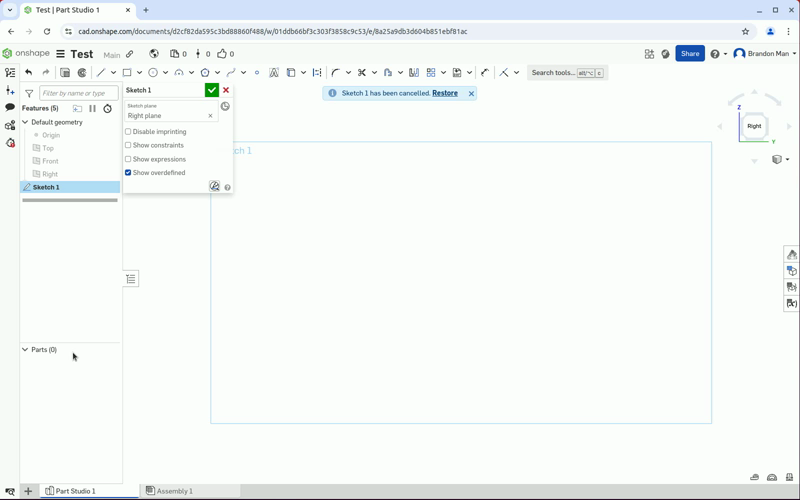
key_down(shift)
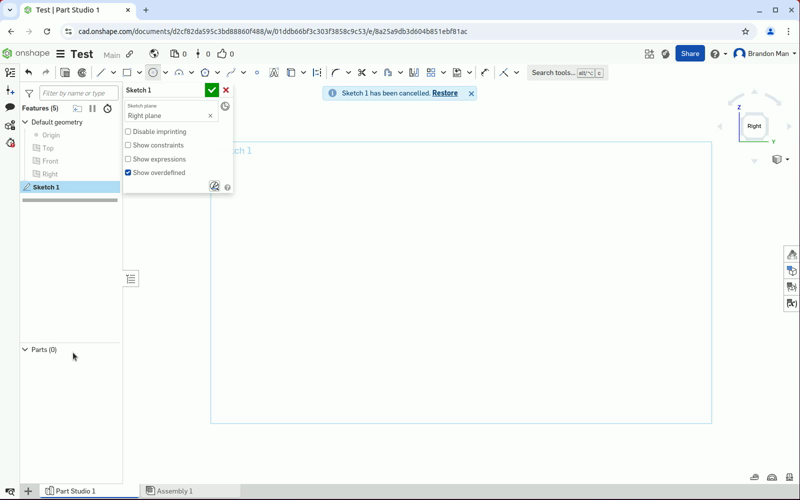
mouse_move(460, 282)
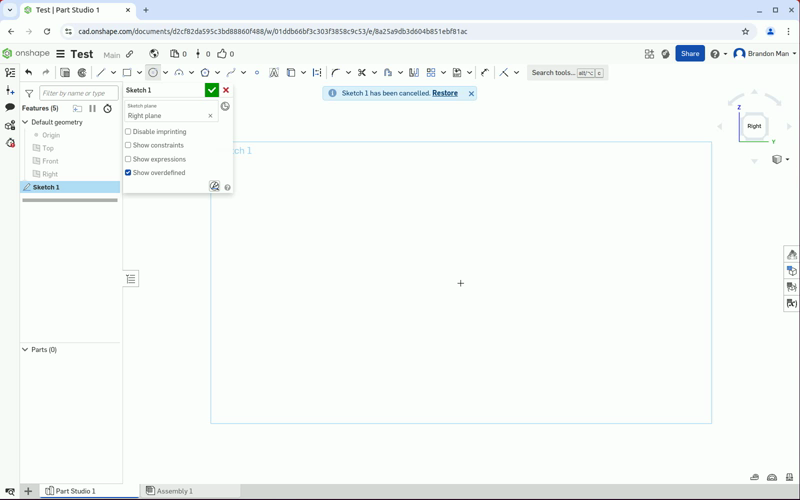
click(460, 282)
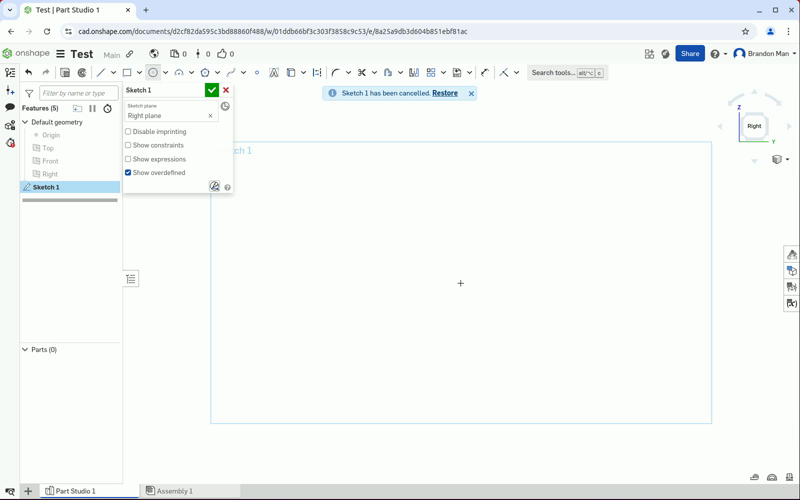
key_up(shift)
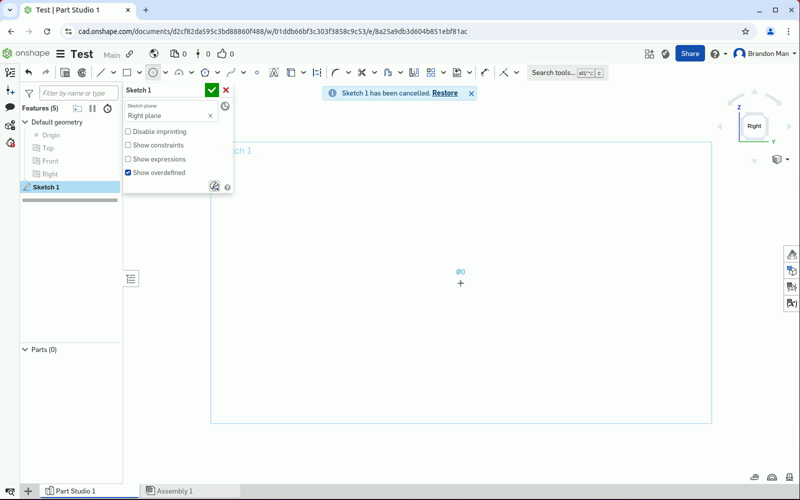
mouse_move(482, 282)
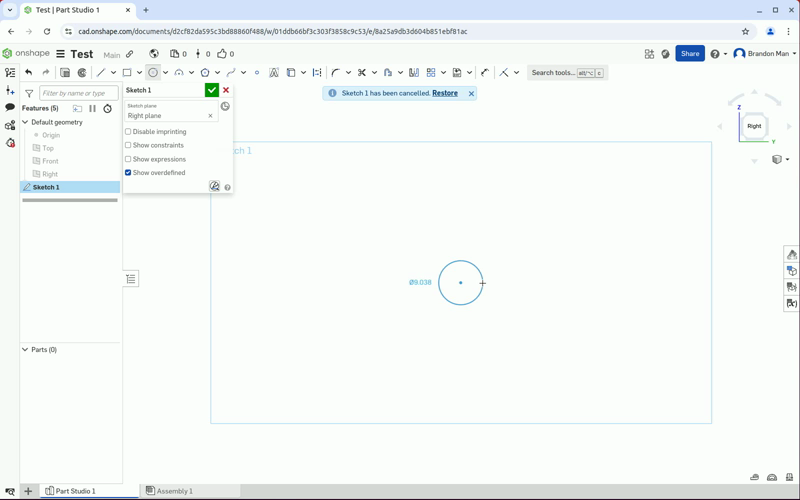
click(482, 282)
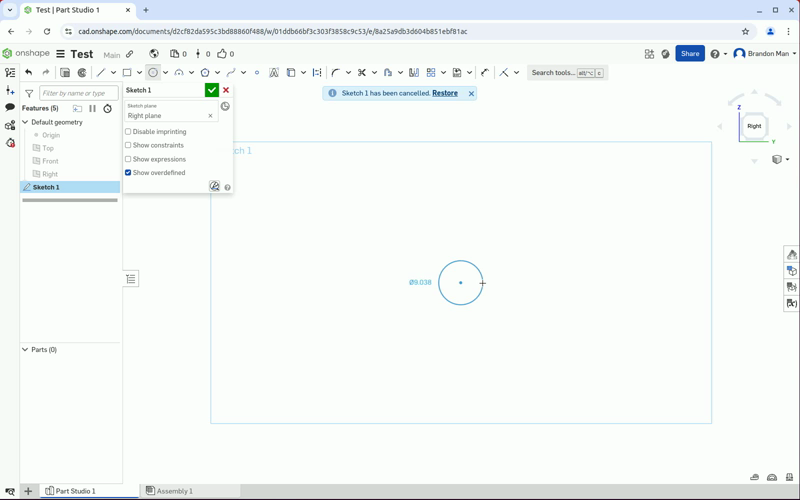
key(esc)
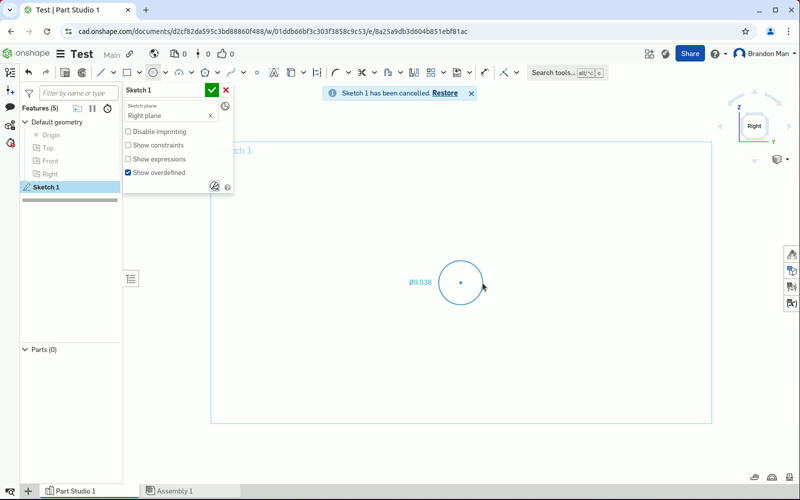
mouse_move(444, 278)
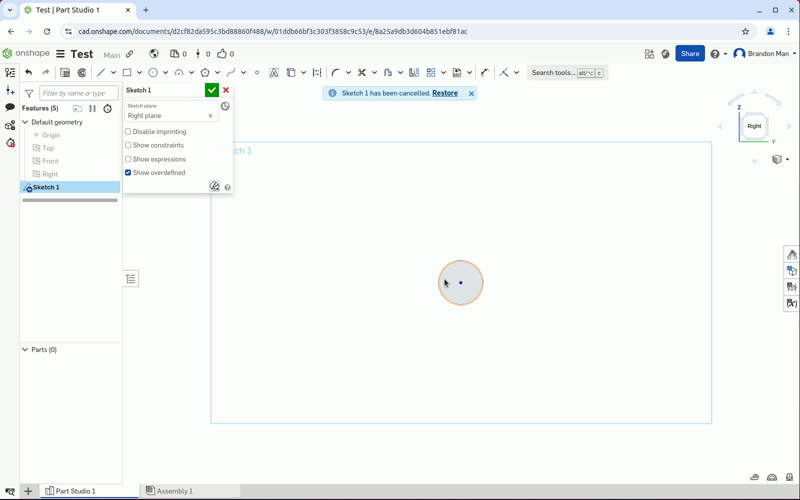
scroll(6)
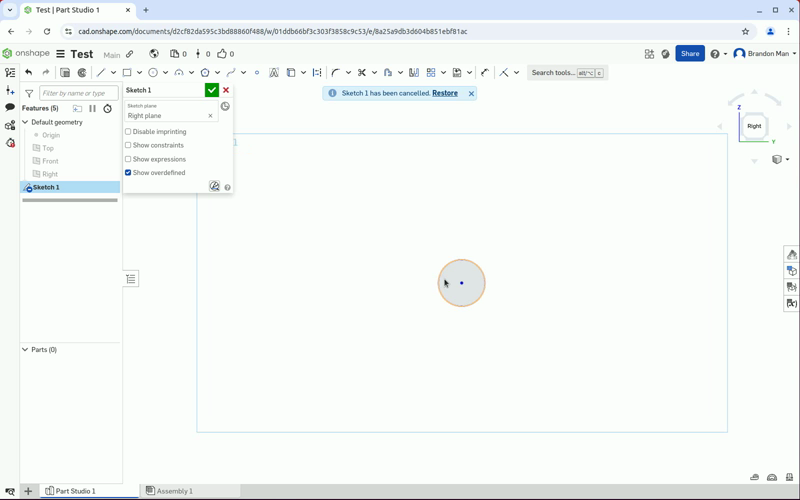
scroll(6)
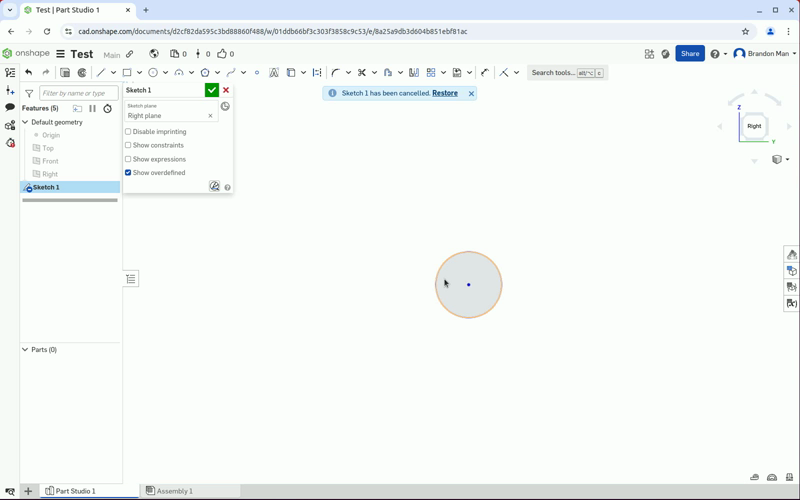
scroll(6)
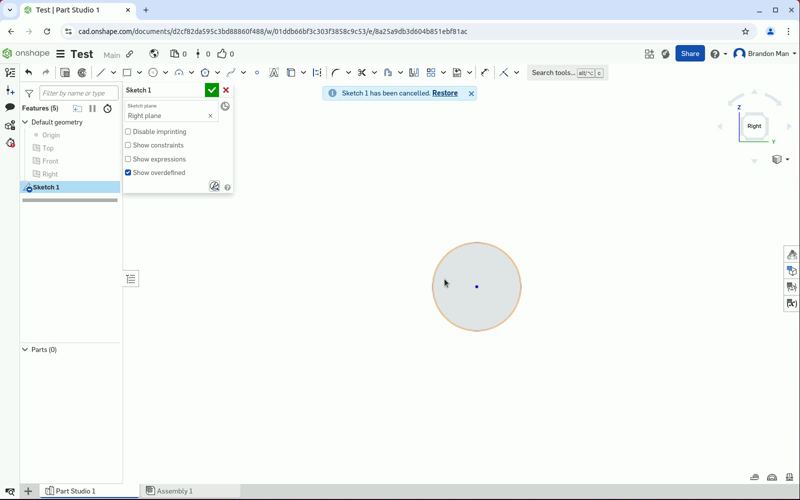
scroll(6)
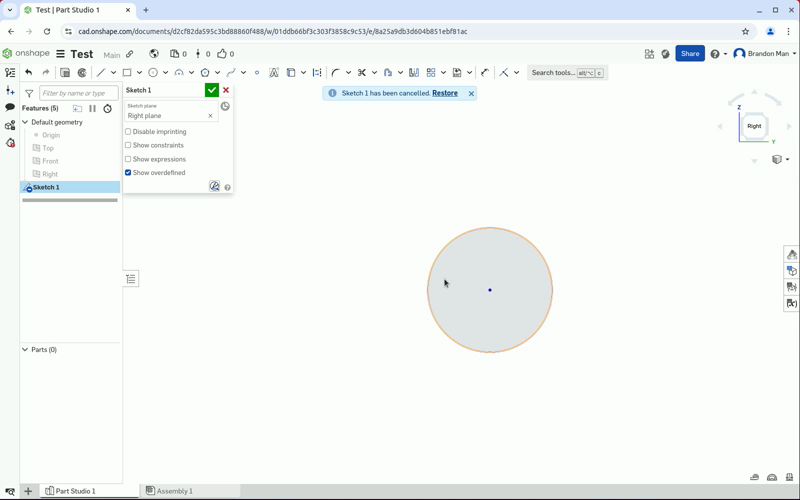
scroll(6)
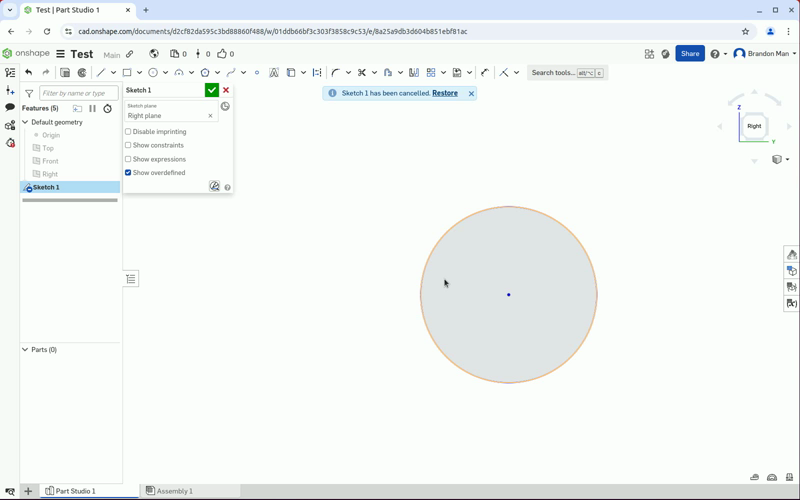
scroll(6)
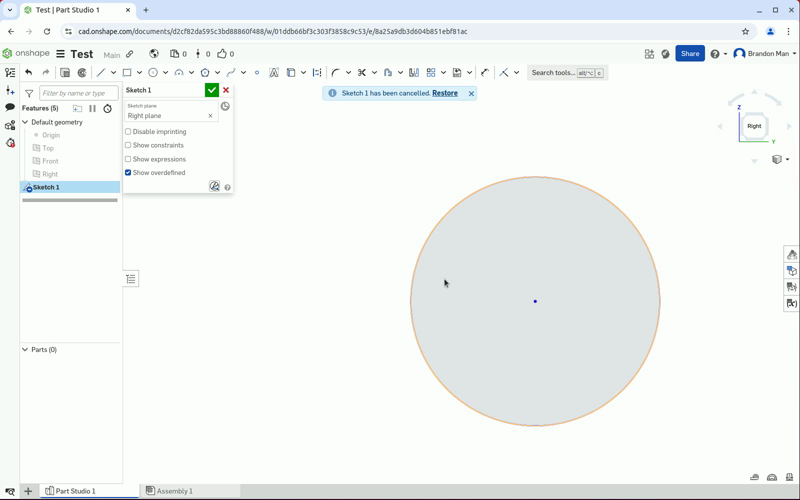
scroll(6)
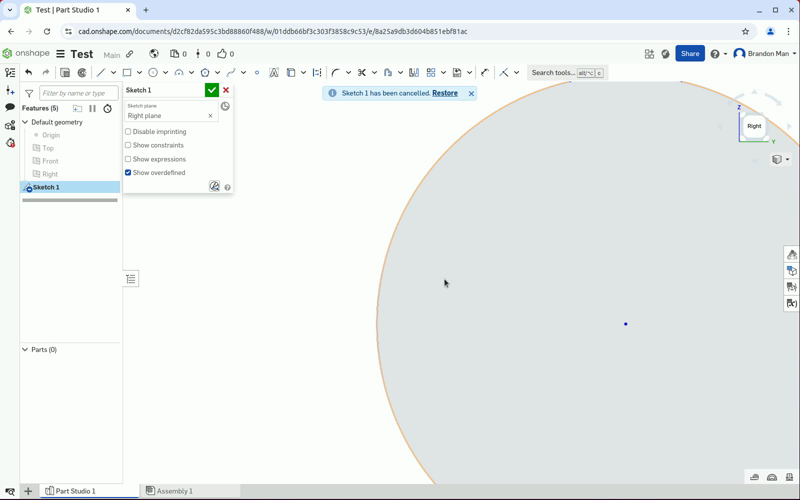
click(444, 278)
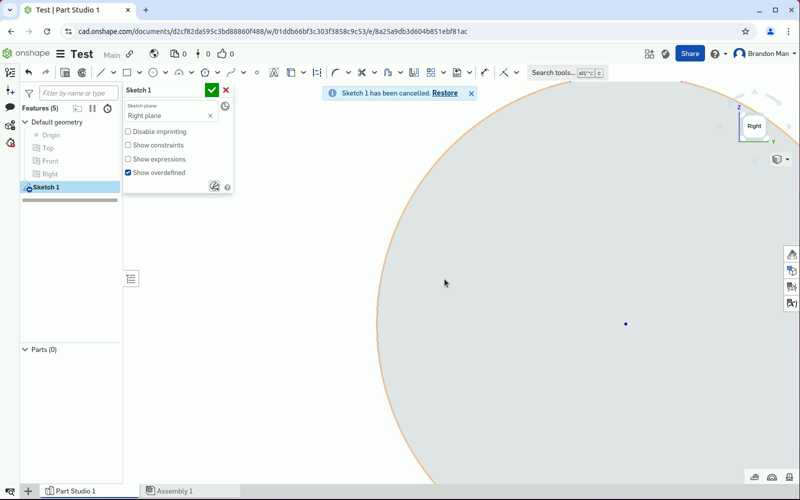
scroll(-6)
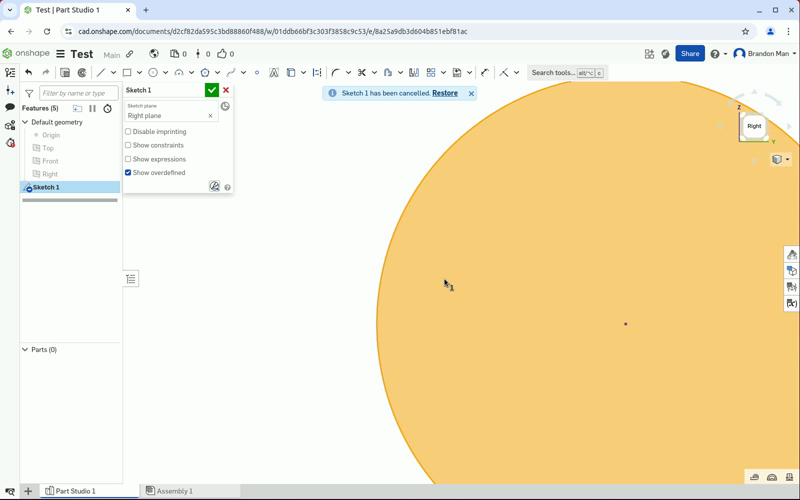
scroll(-6)
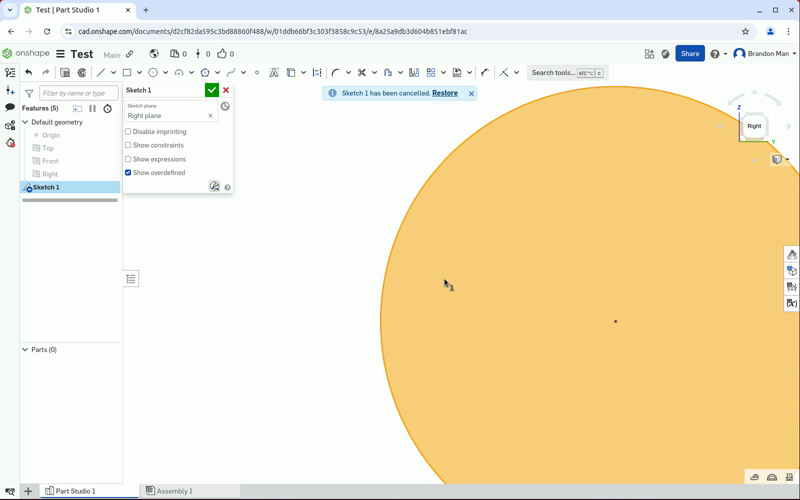
scroll(-6)
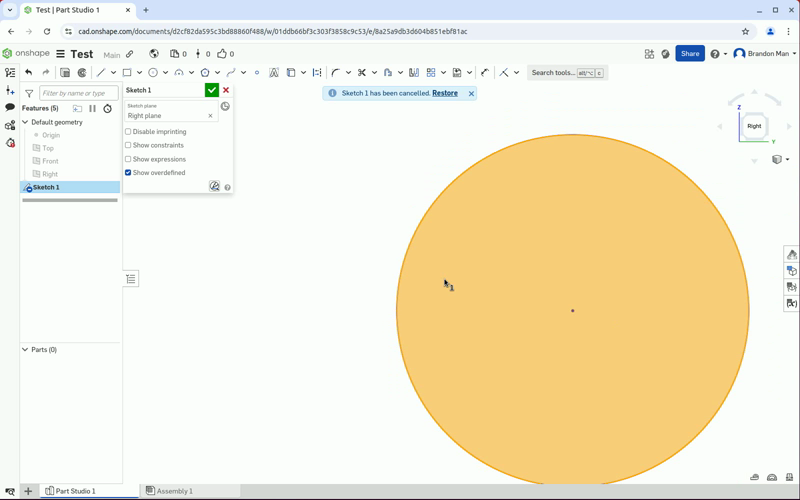
scroll(-6)
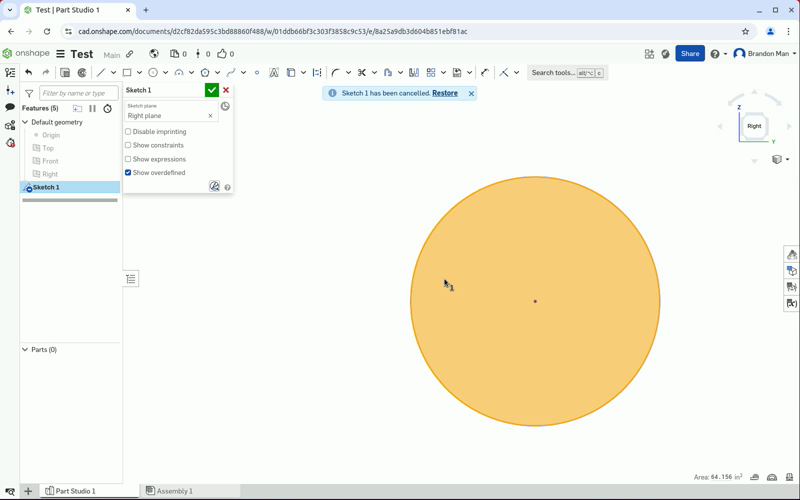
scroll(-6)
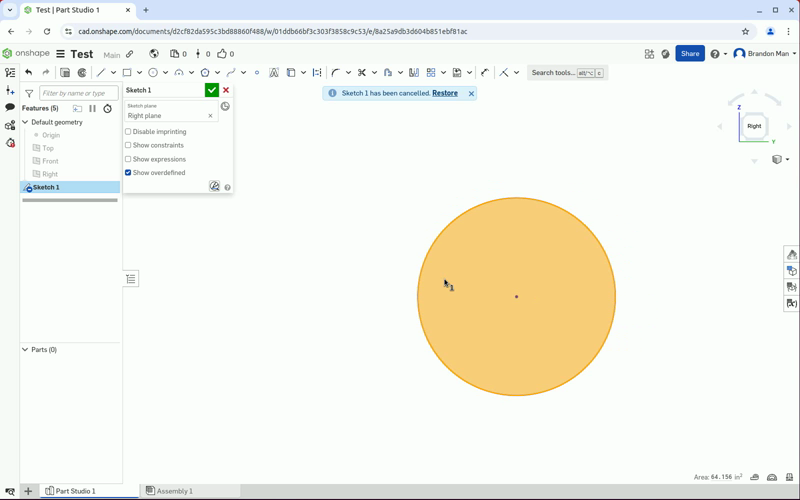
scroll(-6)
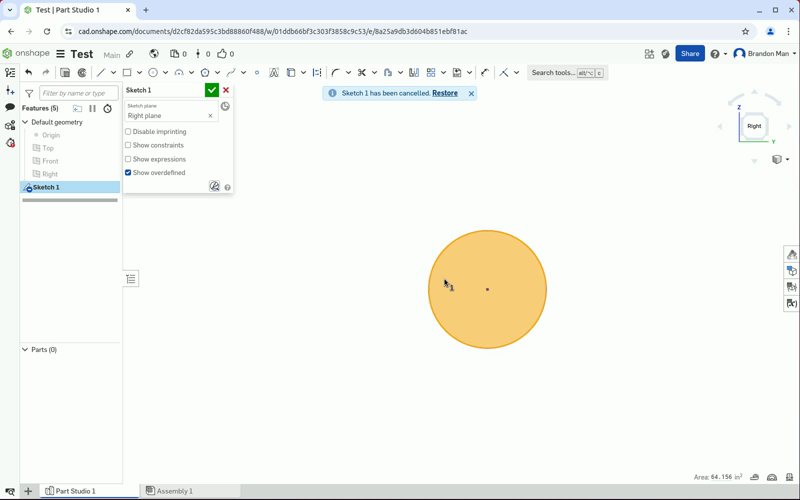
scroll(-6)
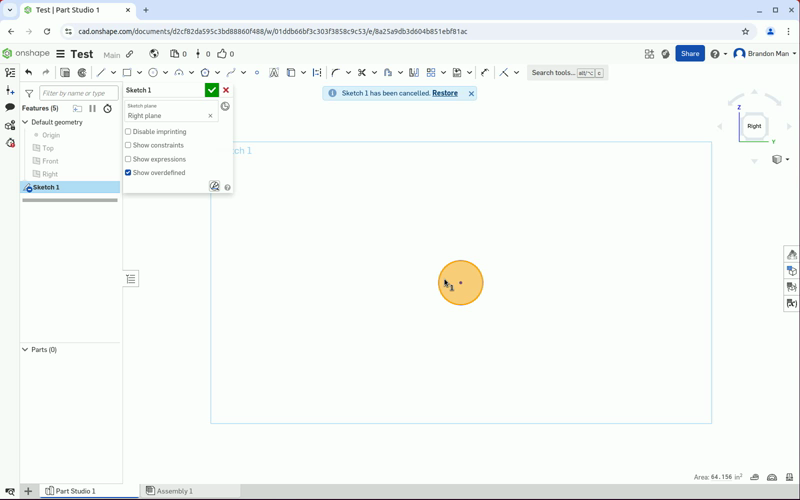
mouse_move(73, 352)
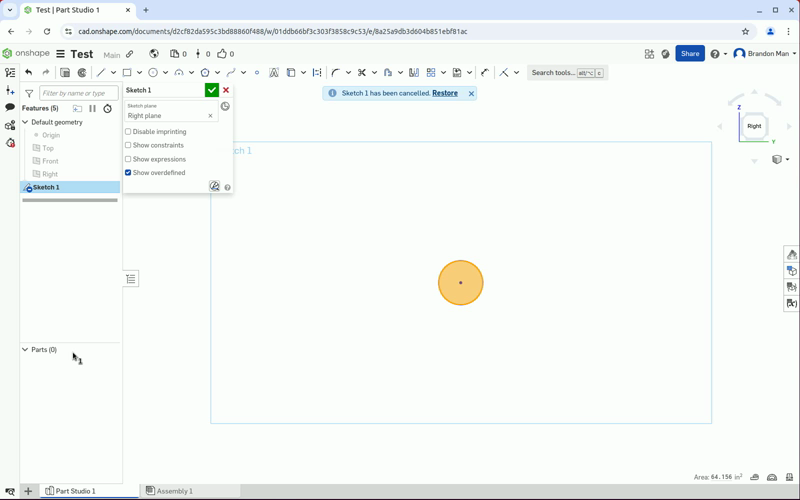
key(shift+y)
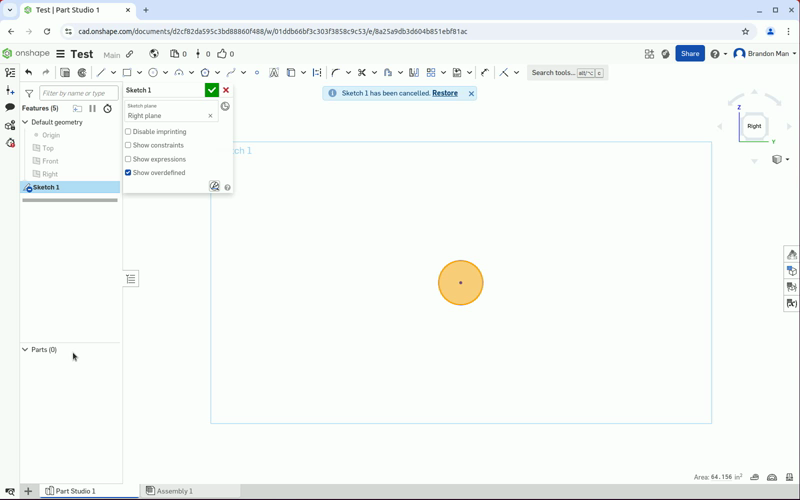
key(shift+e)
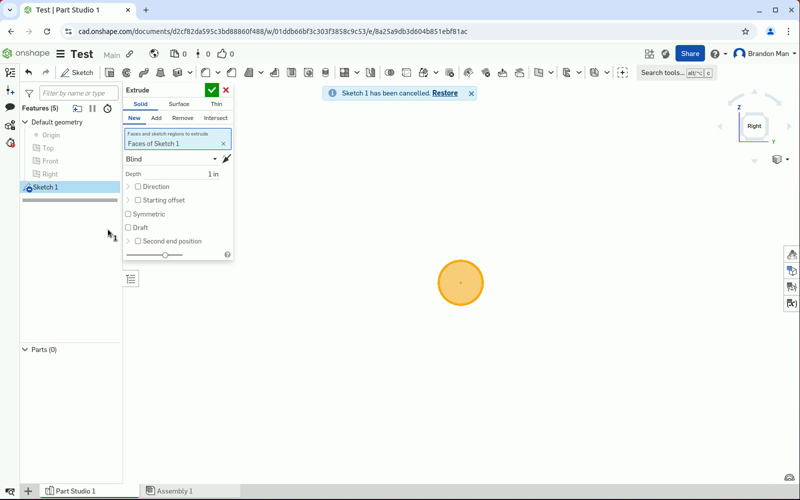
mouse_move(143, 106)
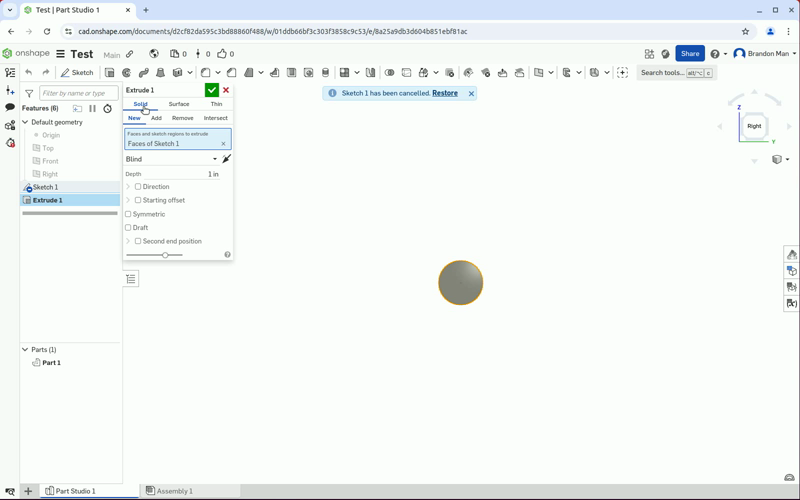
click(143, 106)
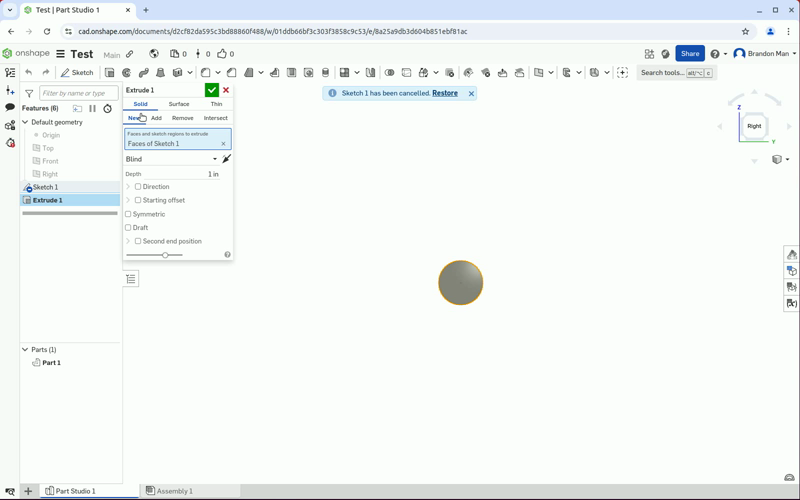
mouse_move(137, 120)
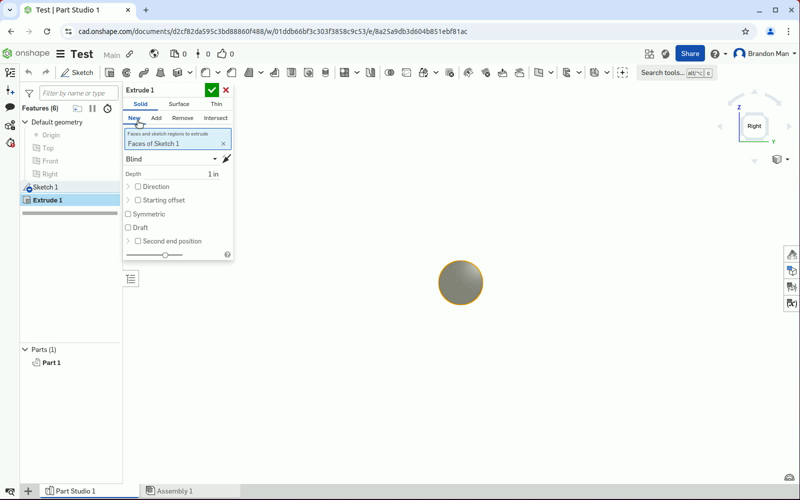
click(137, 120)
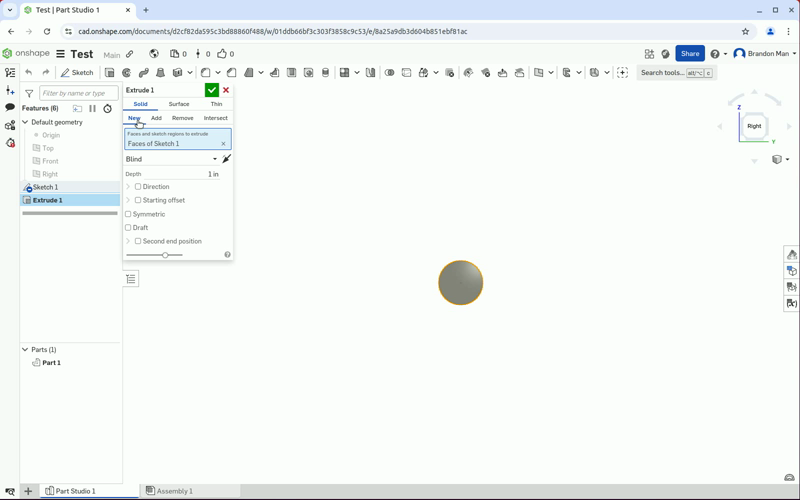
key(tab, 4)
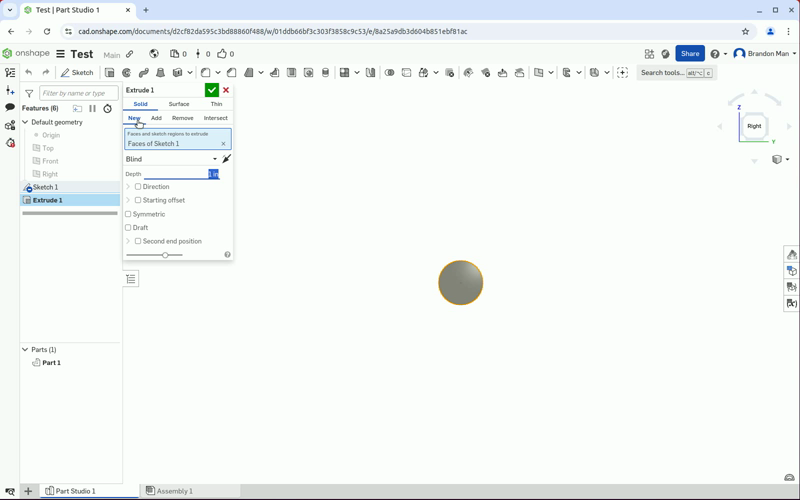
text(46.216)
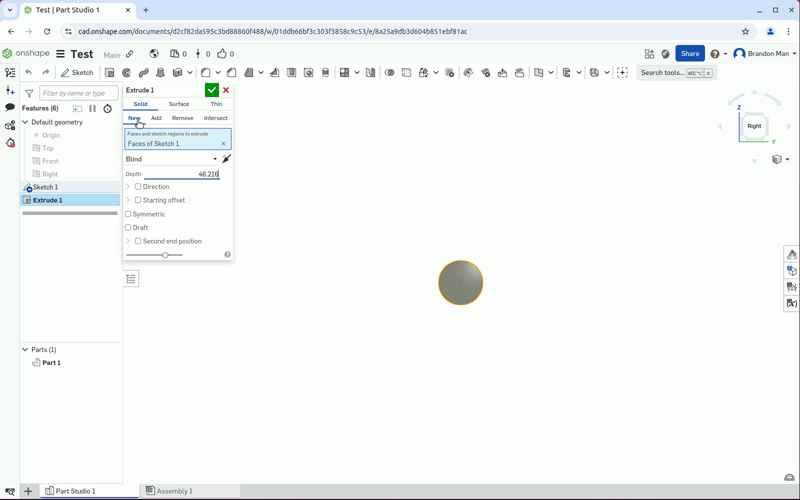
key(tab, 3)
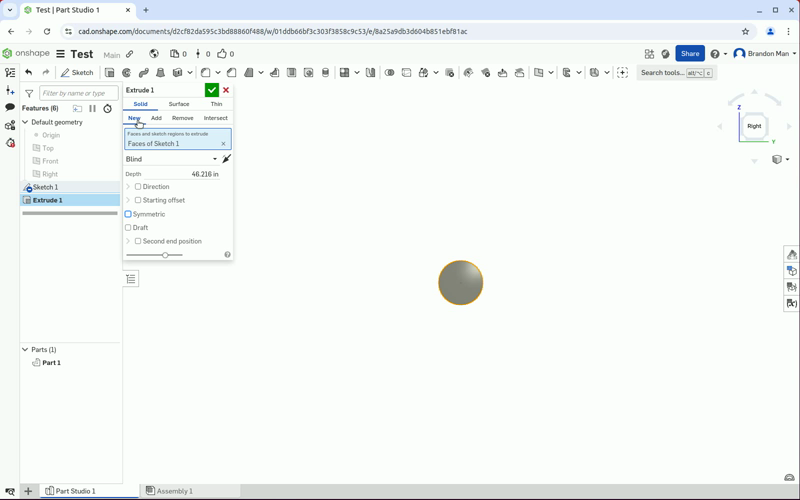
key(space)
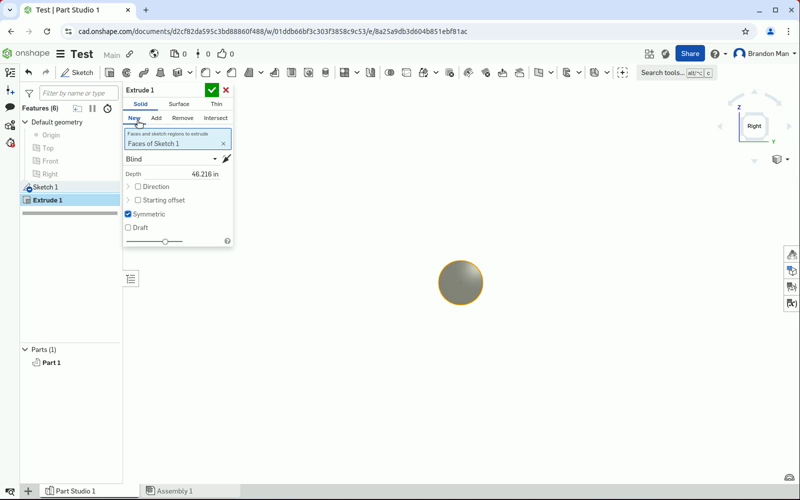
key(enter)
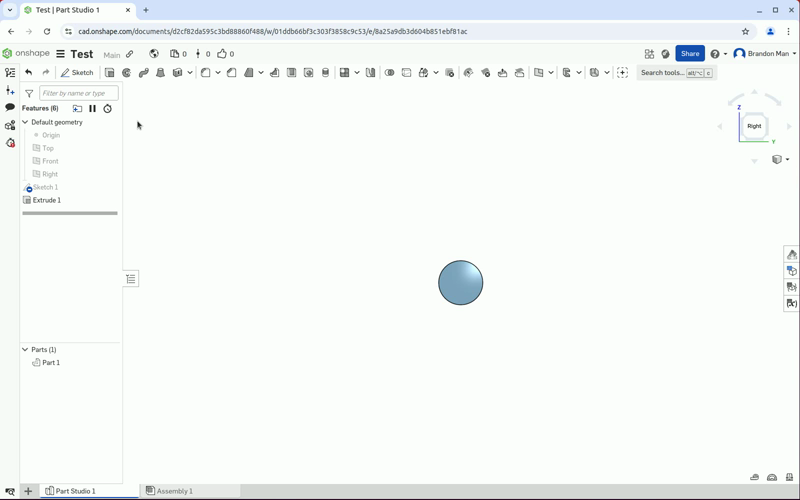
key(shift+h)
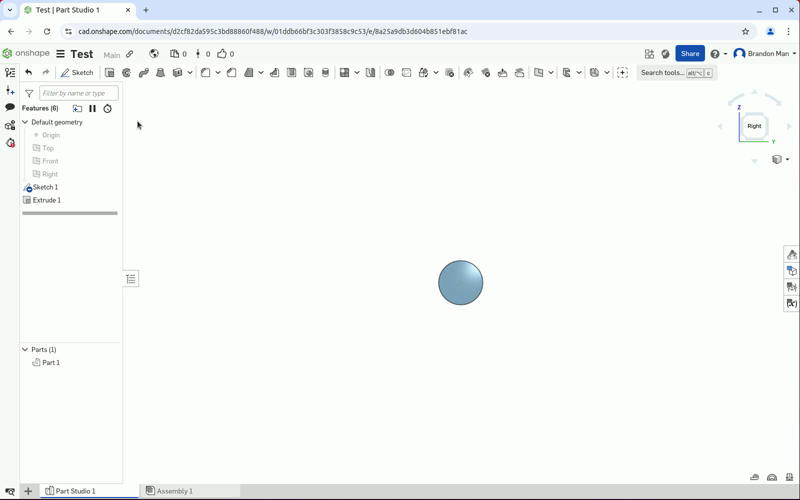
key(shift+h)
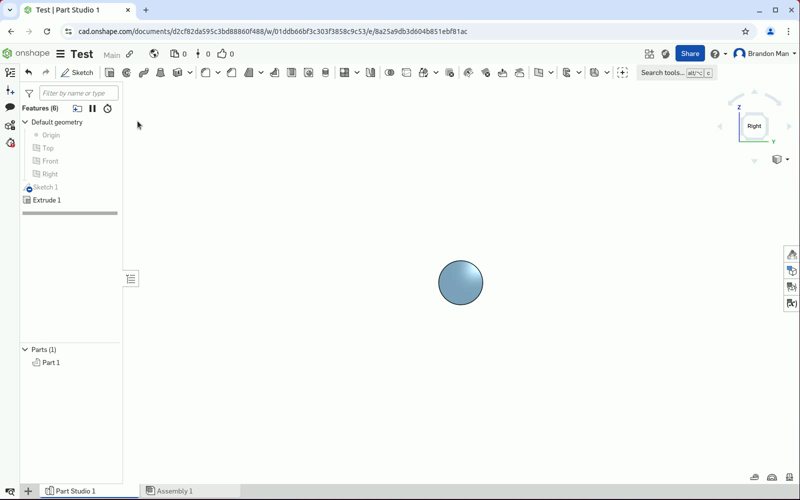
mouse_move(73, 189)
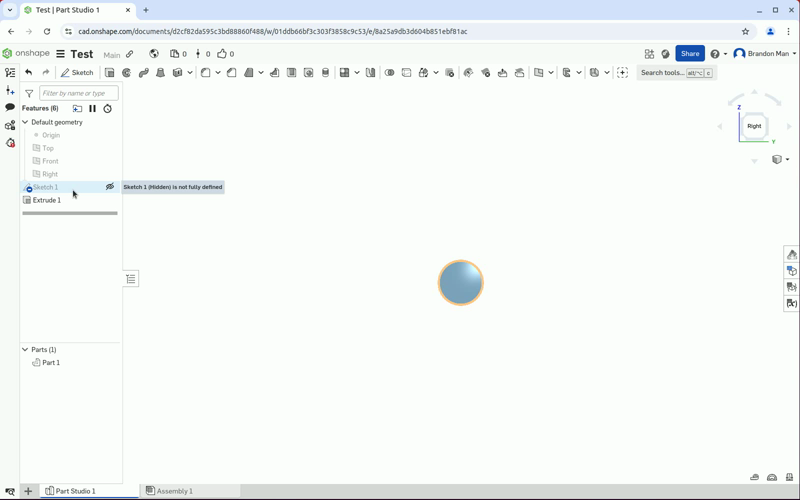
click(73, 189)
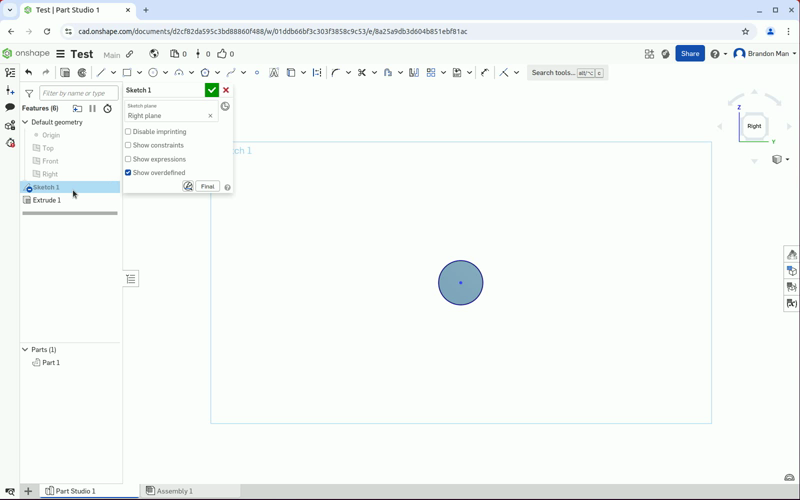
mouse_move(229, 92)
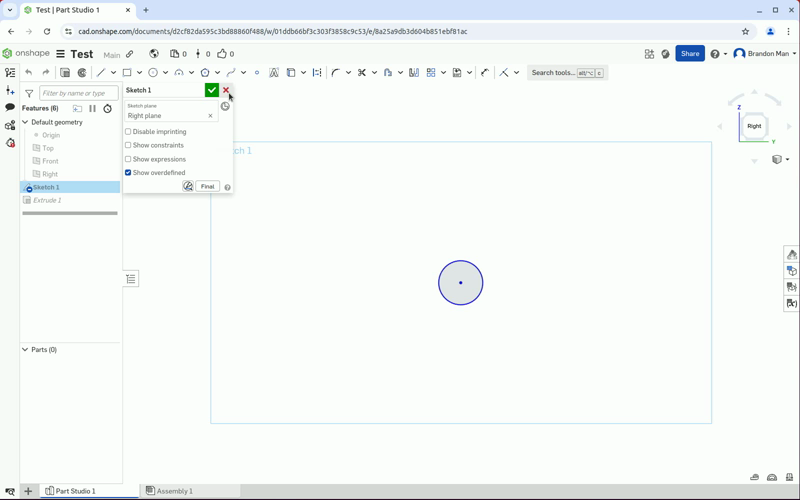
click(229, 92)
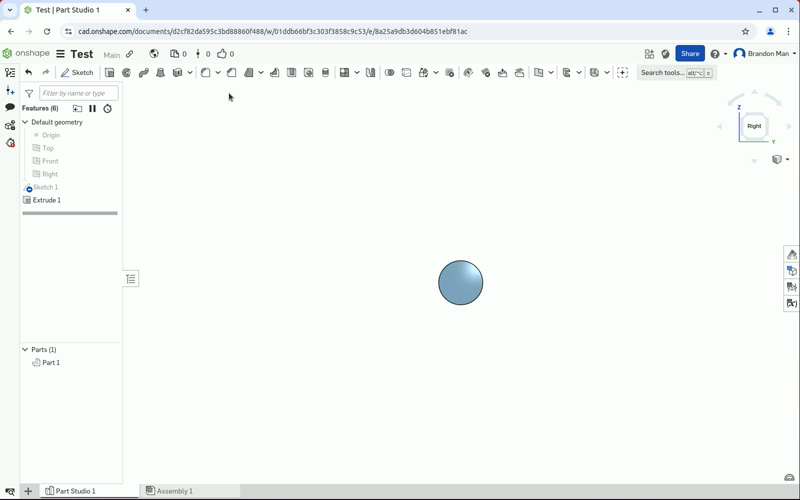
mouse_move(541, 75)
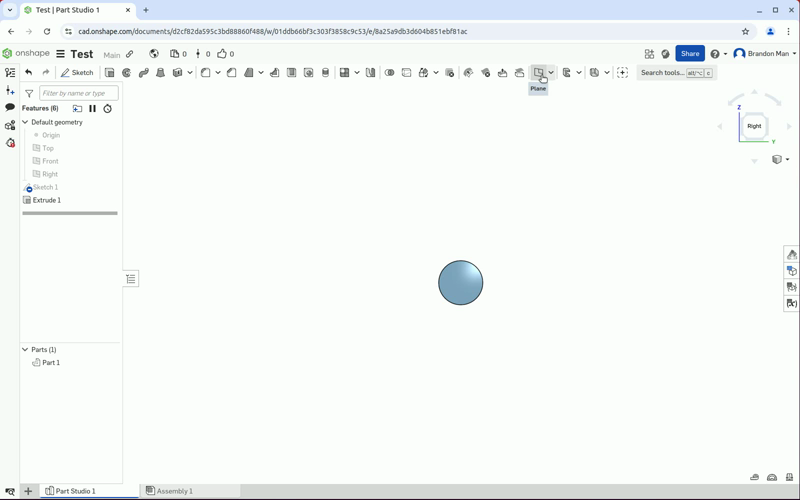
click(541, 75)
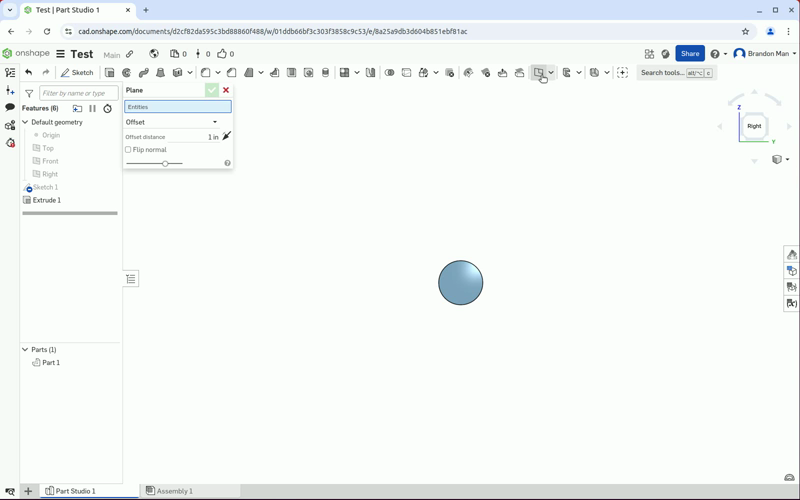
mouse_move(73, 176)
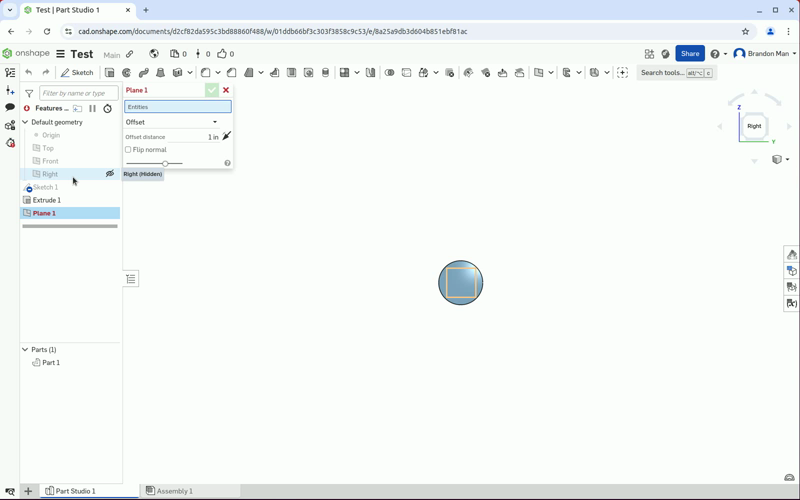
click(73, 176)
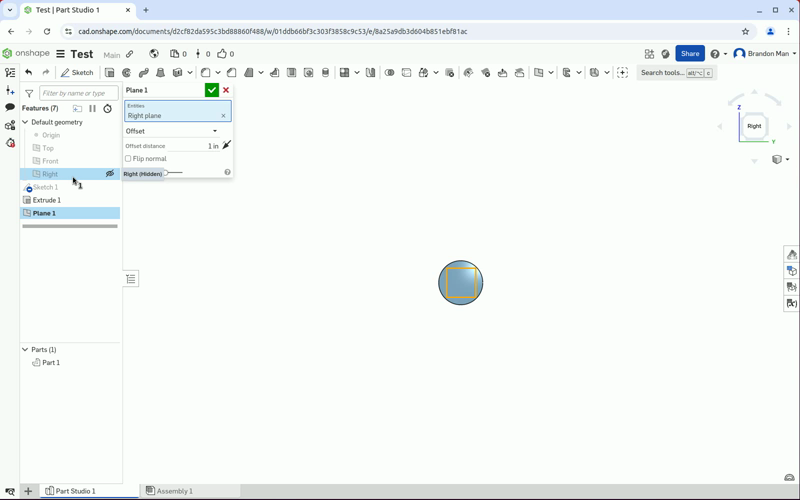
key(tab, 2)
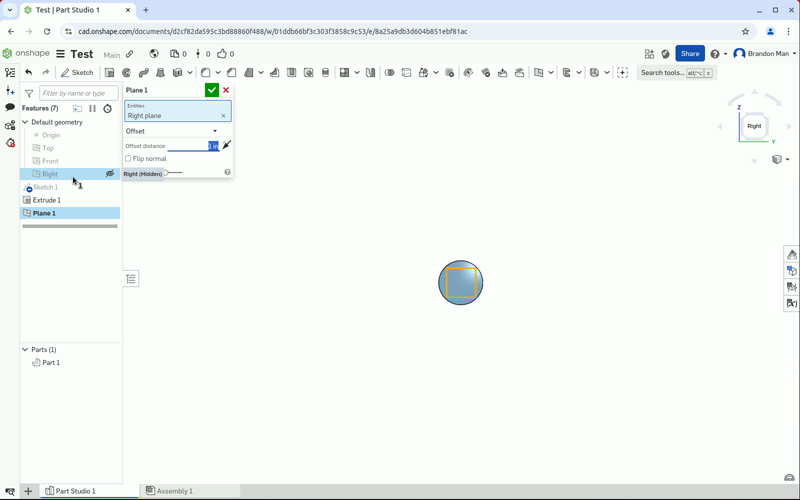
text(23.108)
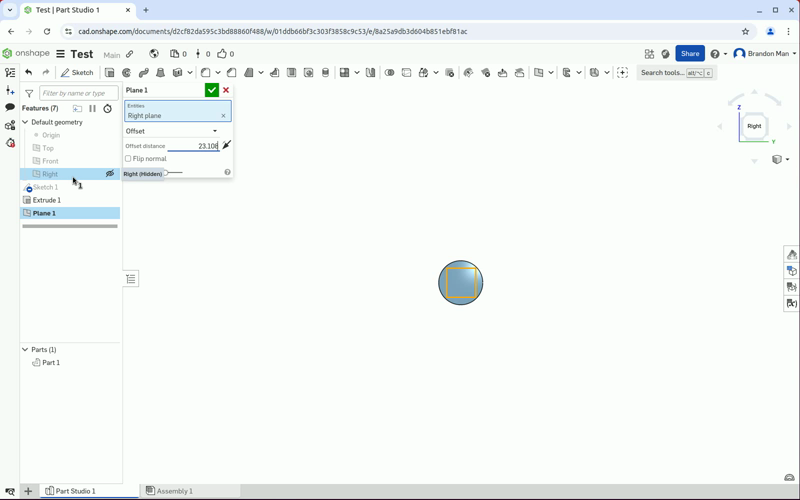
key(enter, 2)
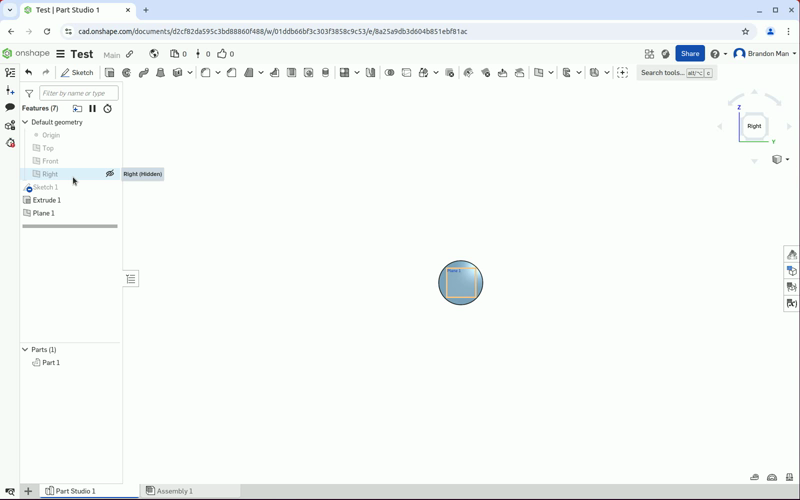
key(shift+s)
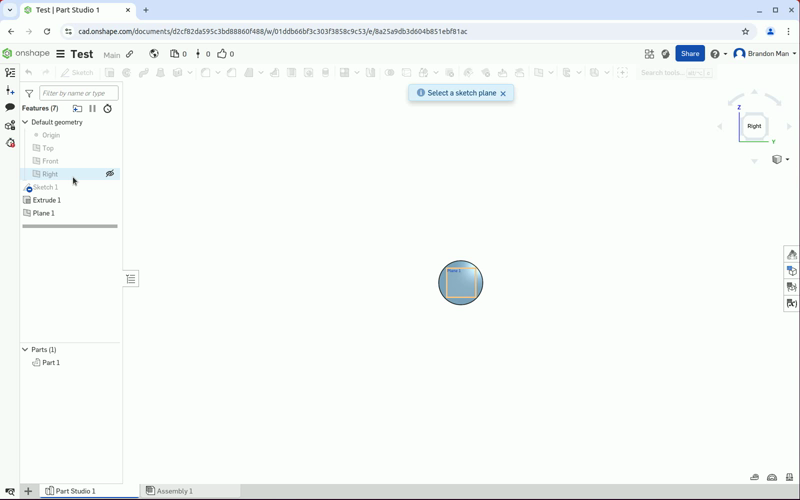
mouse_move(73, 215)
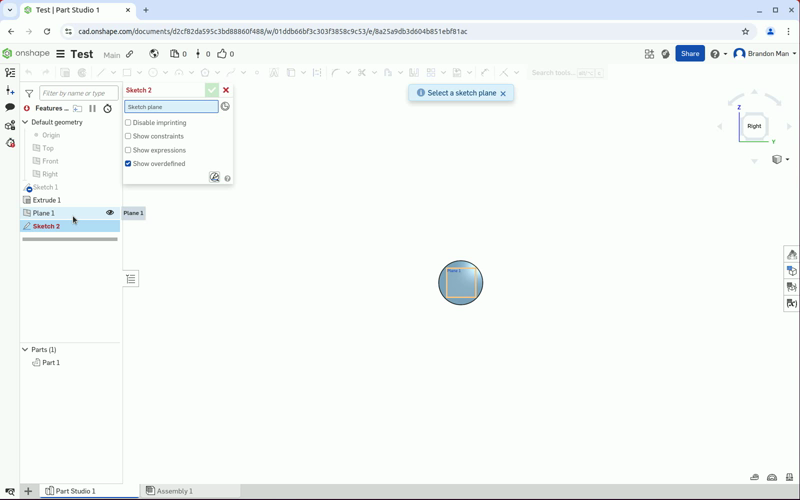
click(73, 215)
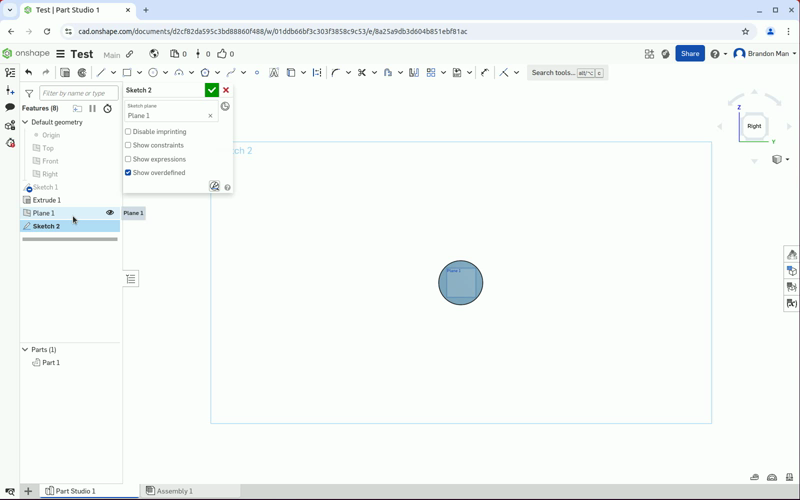
mouse_move(73, 352)
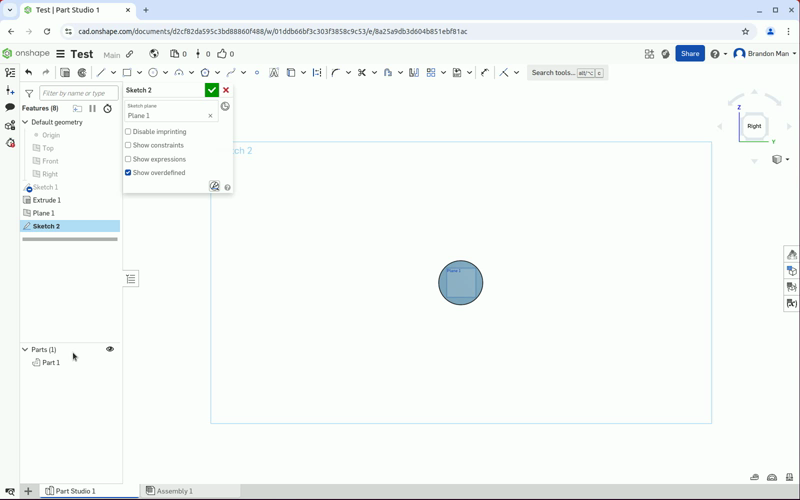
key(y)
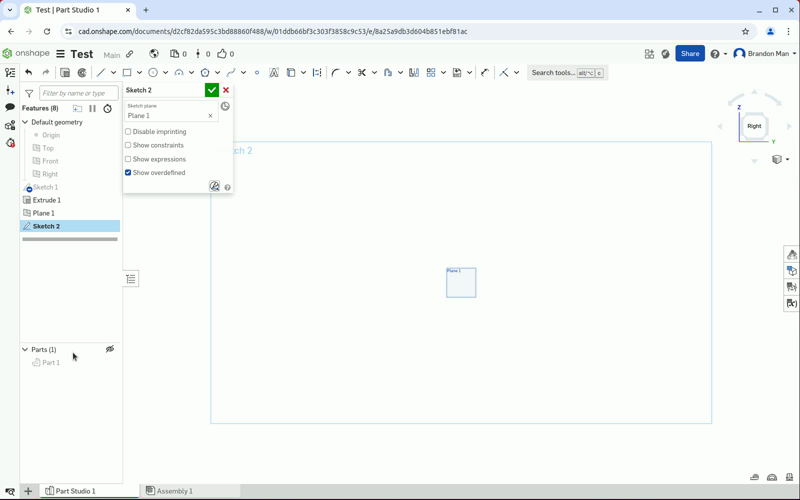
key(c)
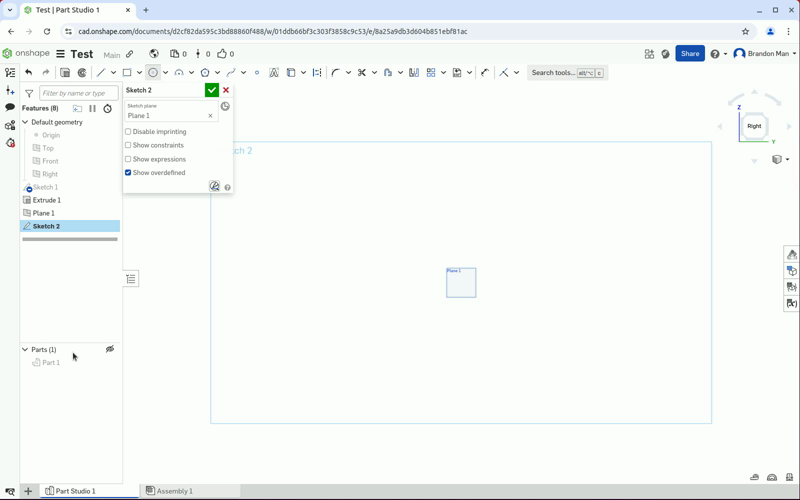
key_down(shift)
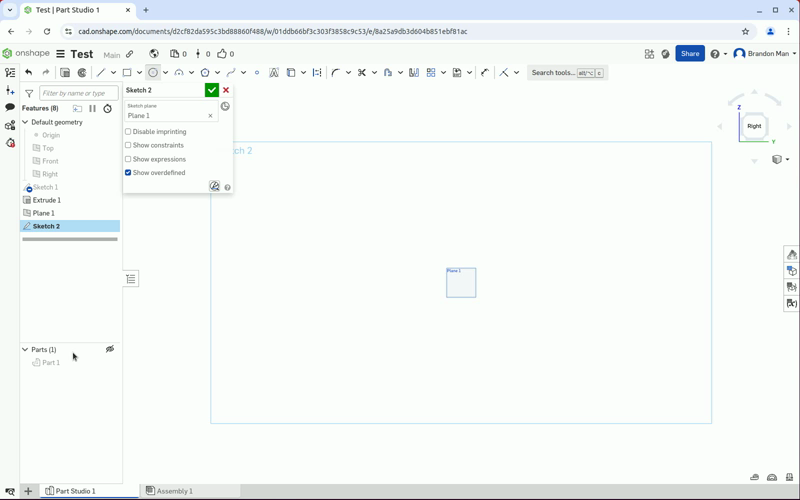
mouse_move(461, 282)
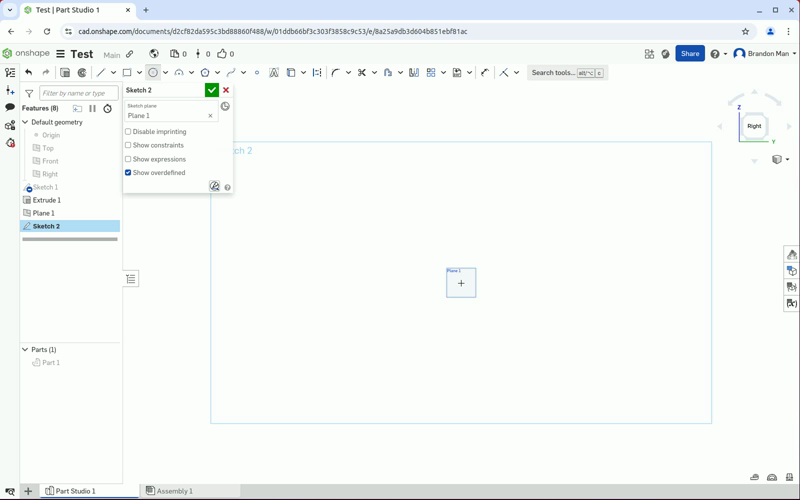
click(461, 282)
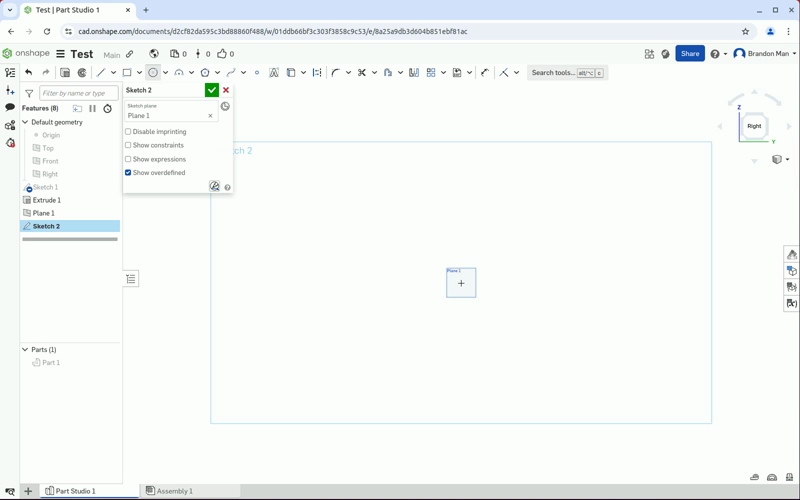
key_up(shift)
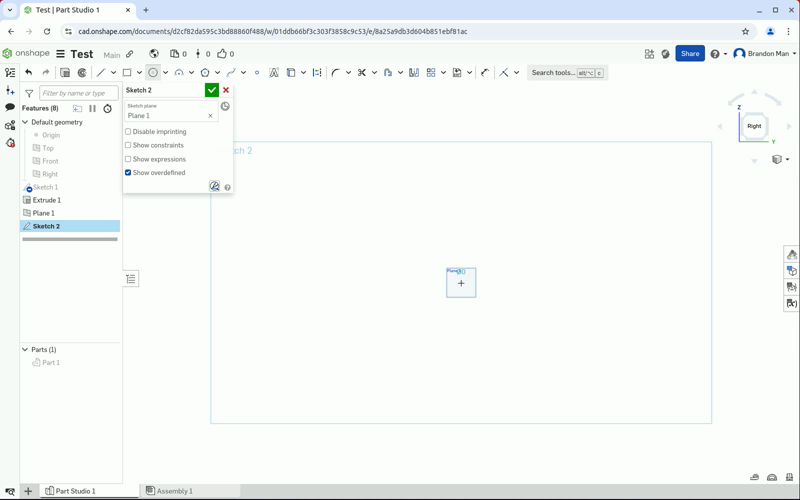
mouse_move(476, 282)
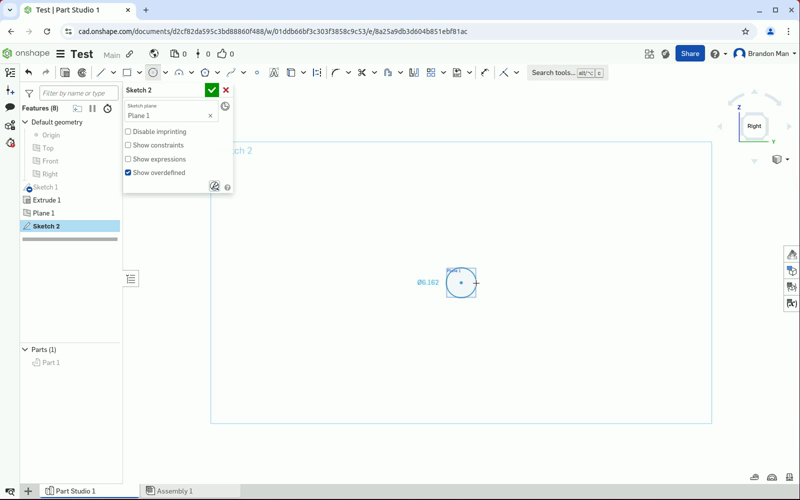
click(476, 282)
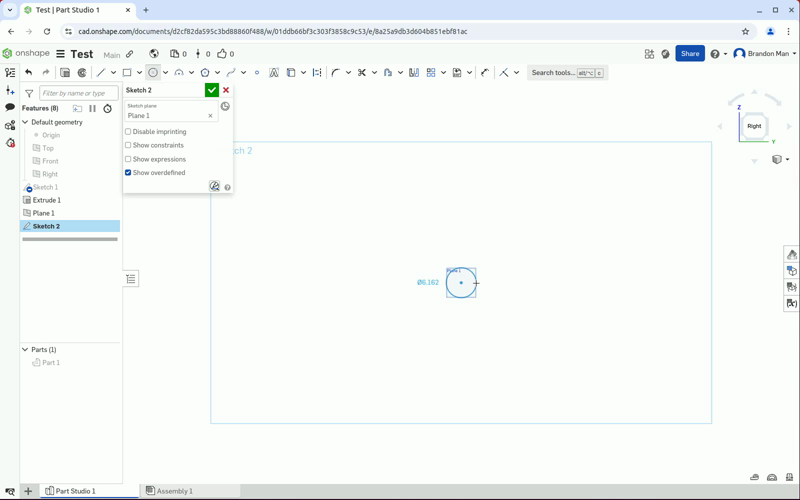
key(esc)
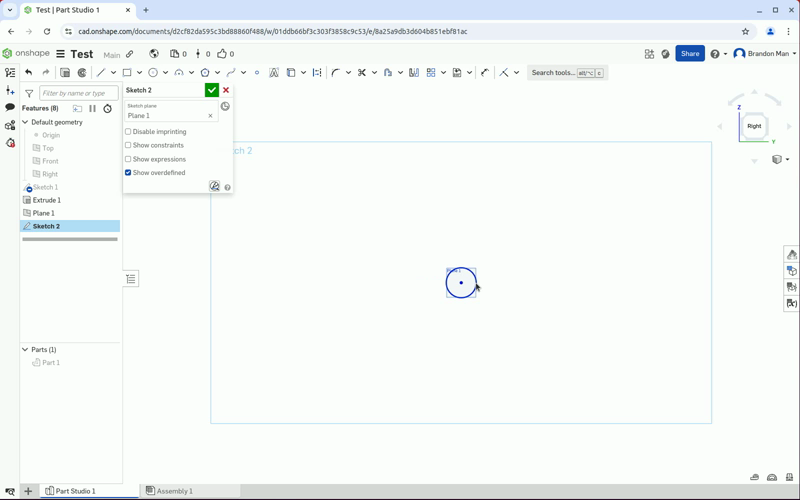
mouse_move(447, 284)
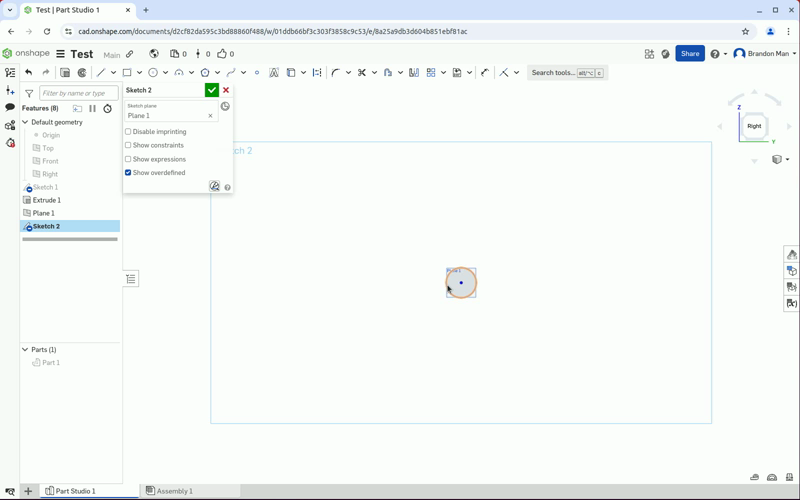
scroll(6)
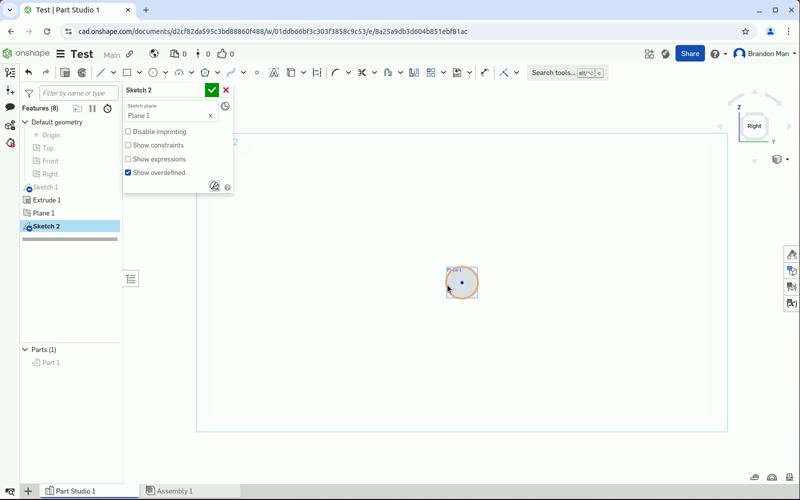
scroll(6)
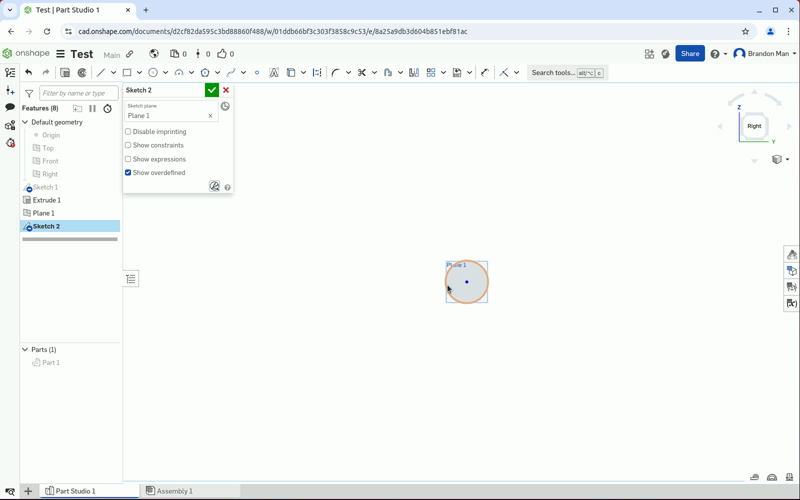
scroll(6)
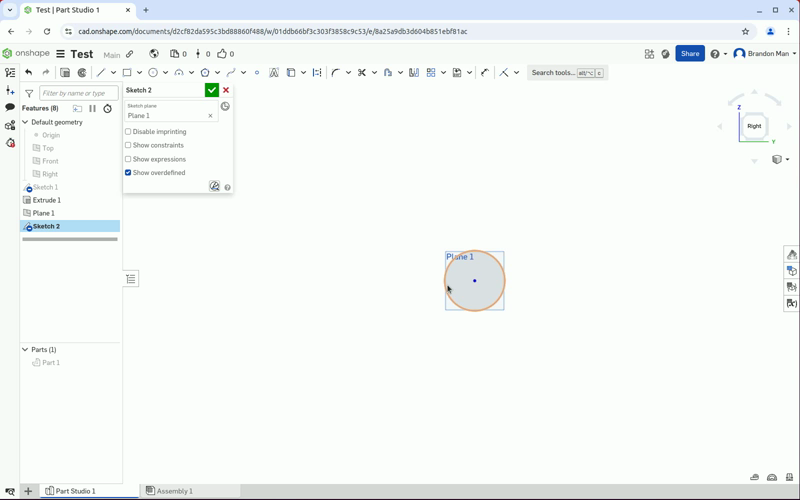
scroll(6)
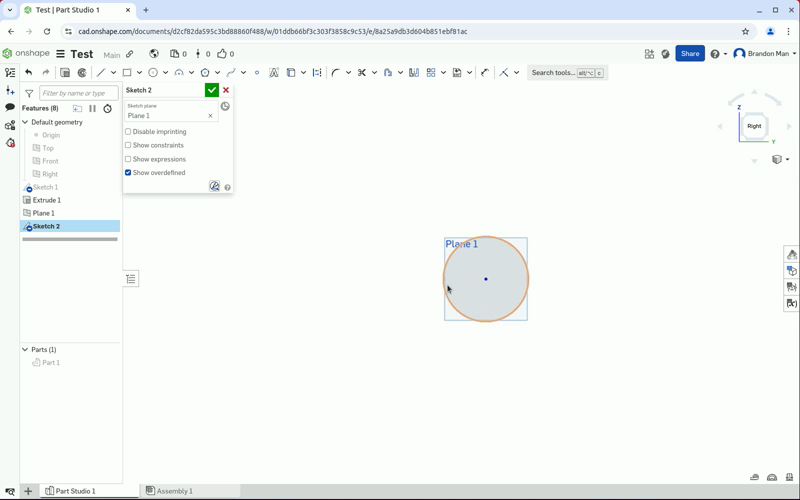
scroll(6)
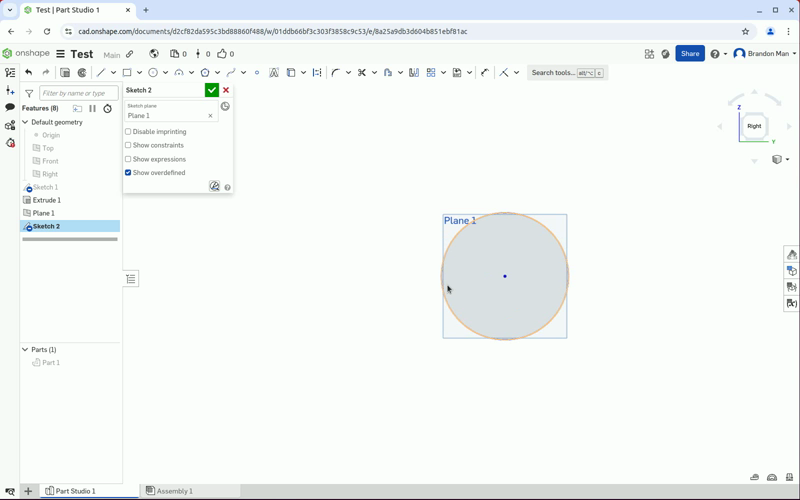
scroll(6)
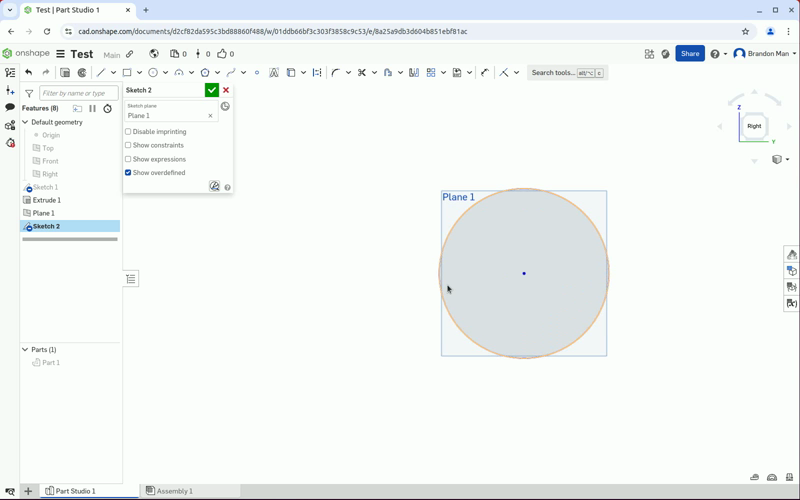
scroll(6)
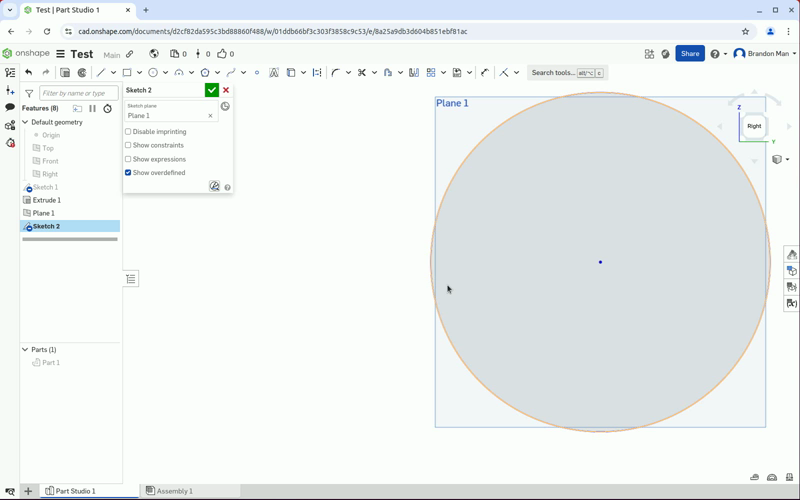
click(447, 284)
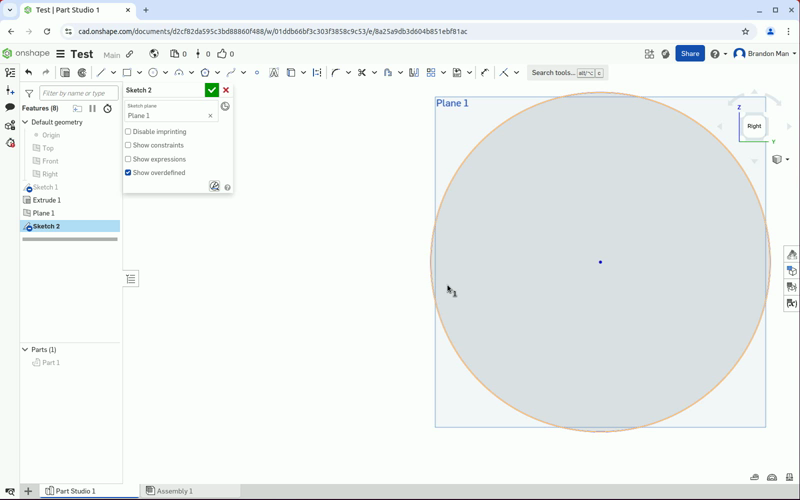
scroll(-6)
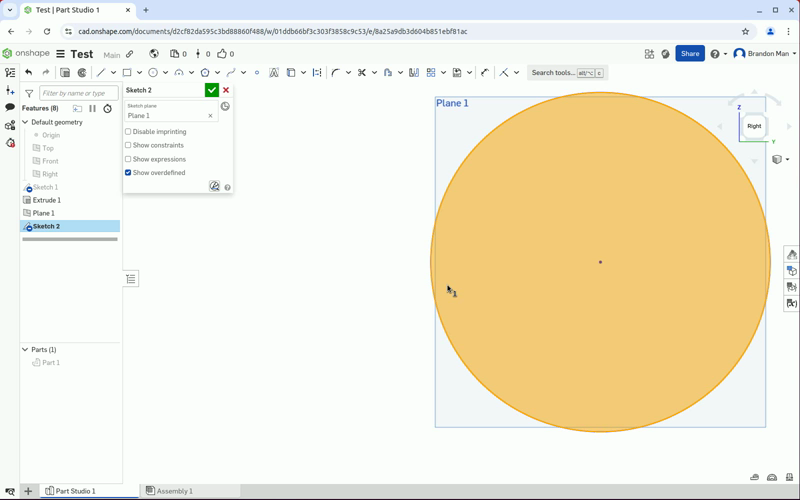
scroll(-6)
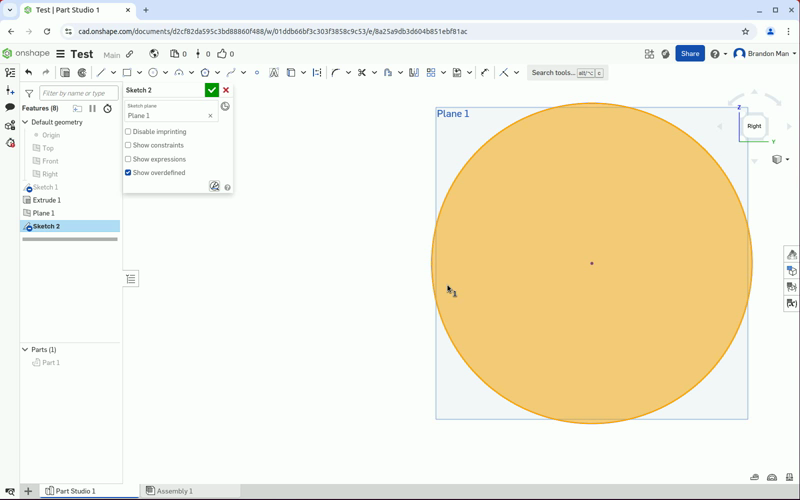
scroll(-6)
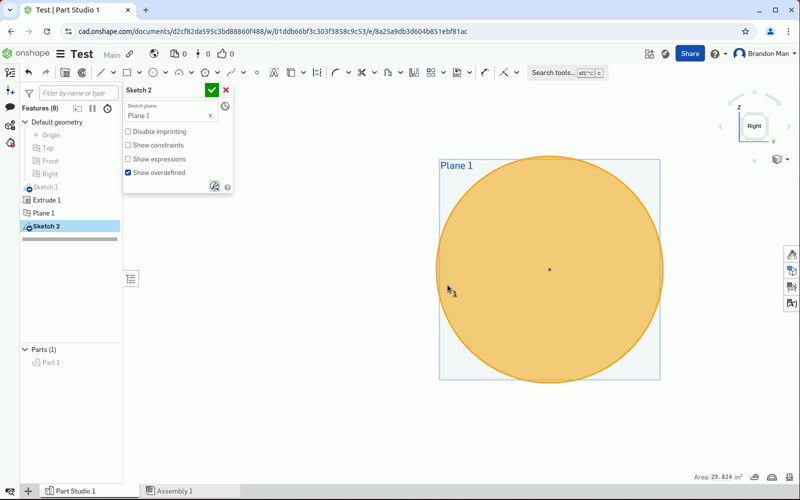
scroll(-6)
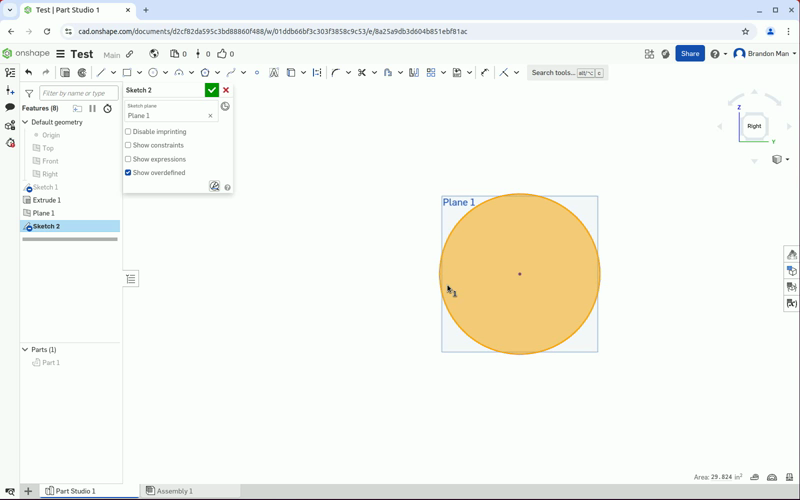
scroll(-6)
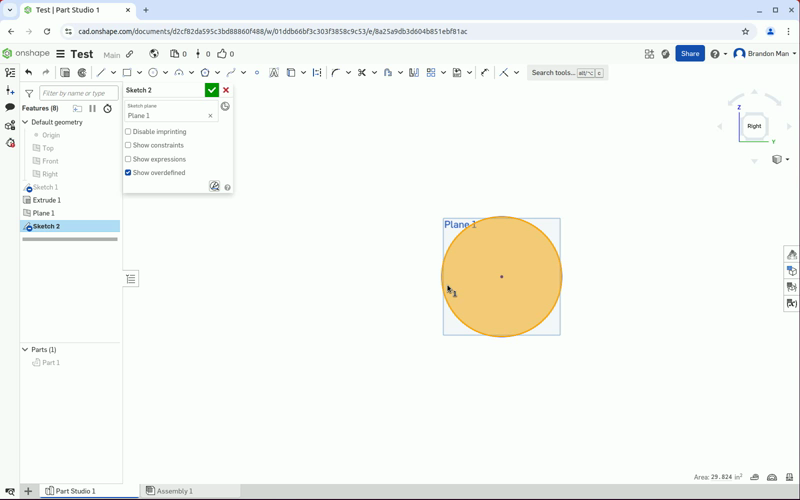
scroll(-6)
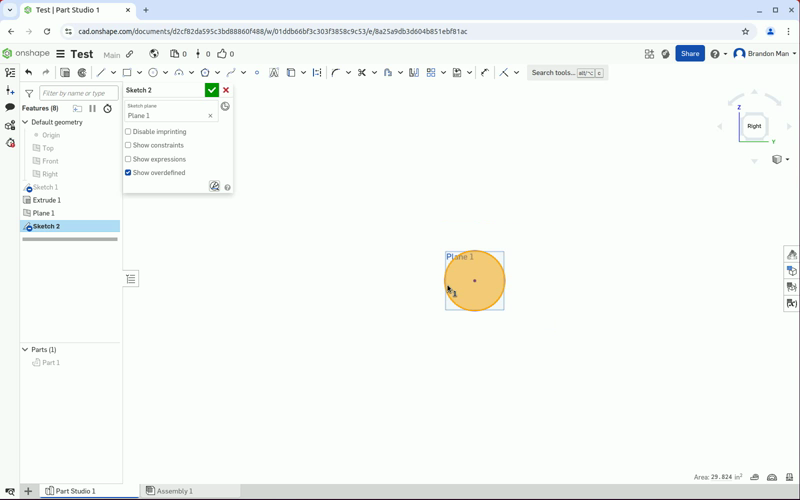
scroll(-6)
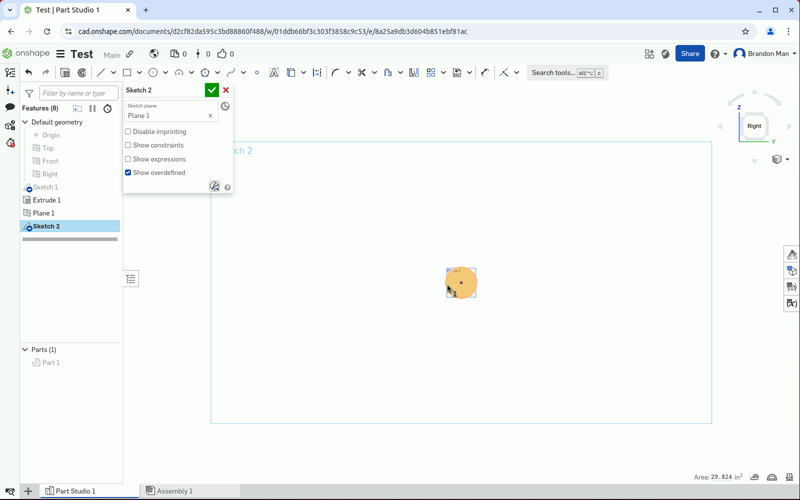
mouse_move(73, 352)
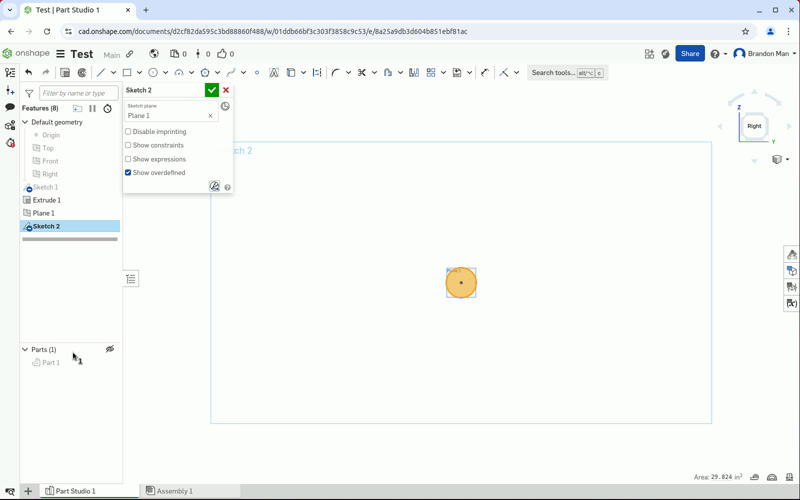
key(shift+y)
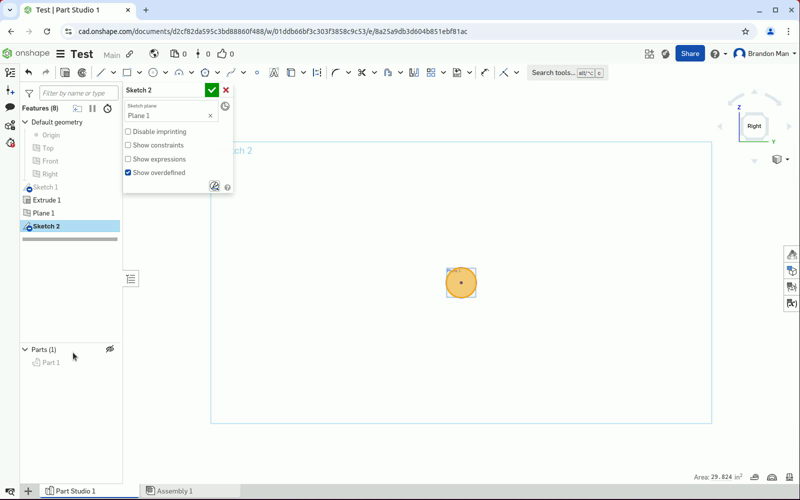
key(shift+e)
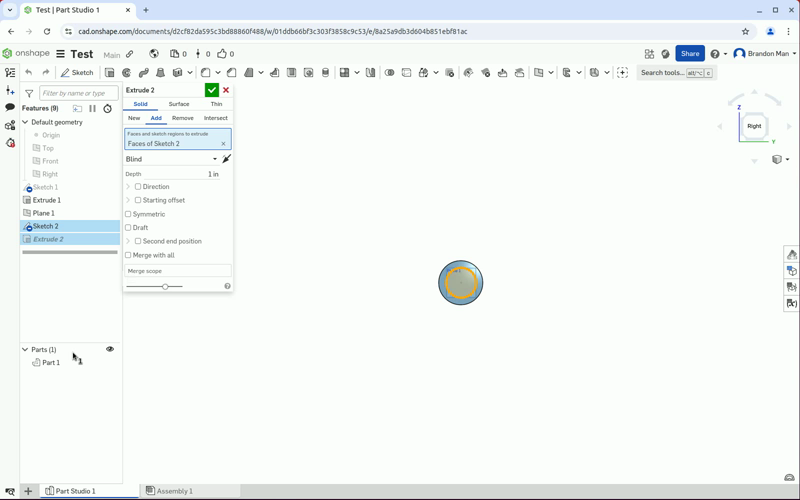
mouse_move(143, 106)
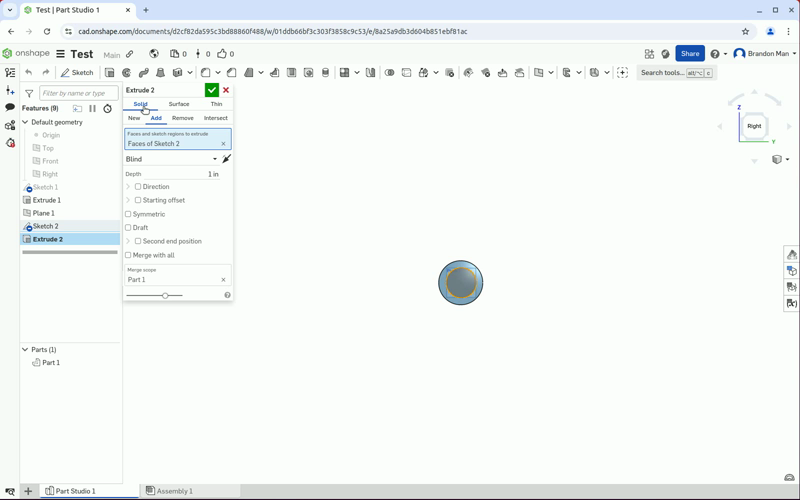
click(143, 106)
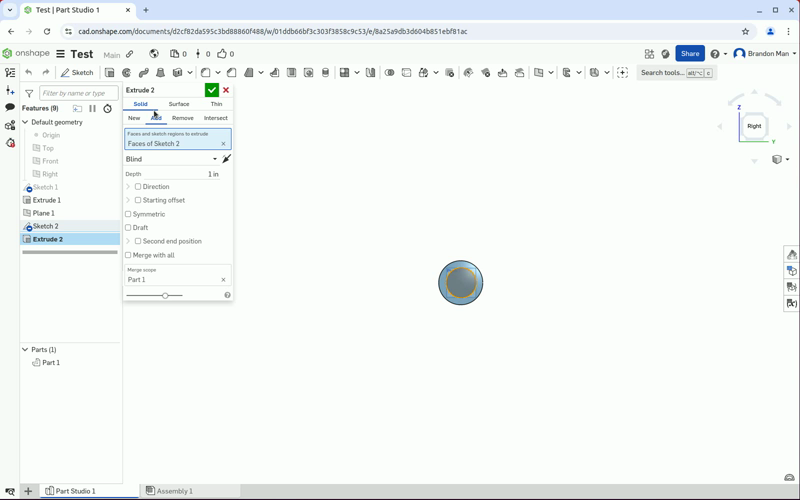
mouse_move(186, 120)
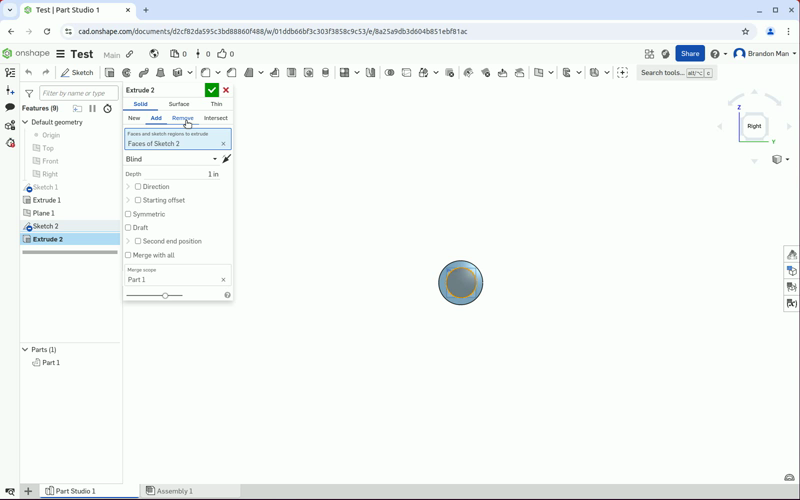
click(186, 120)
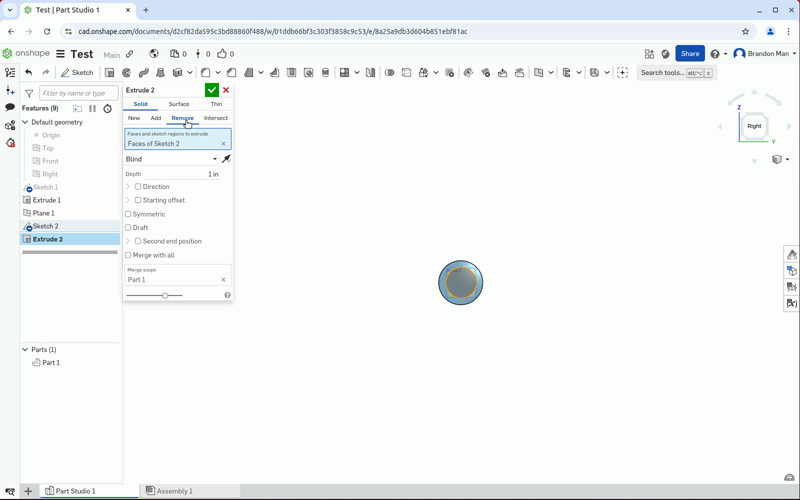
key(tab, 4)
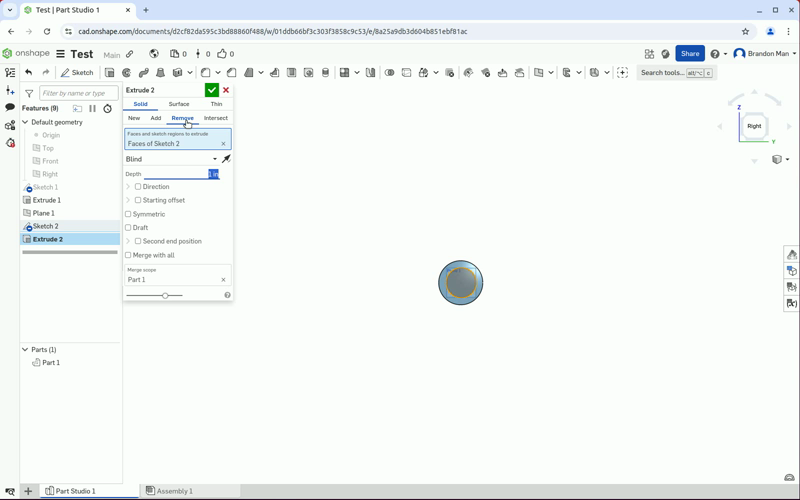
text(30.811)
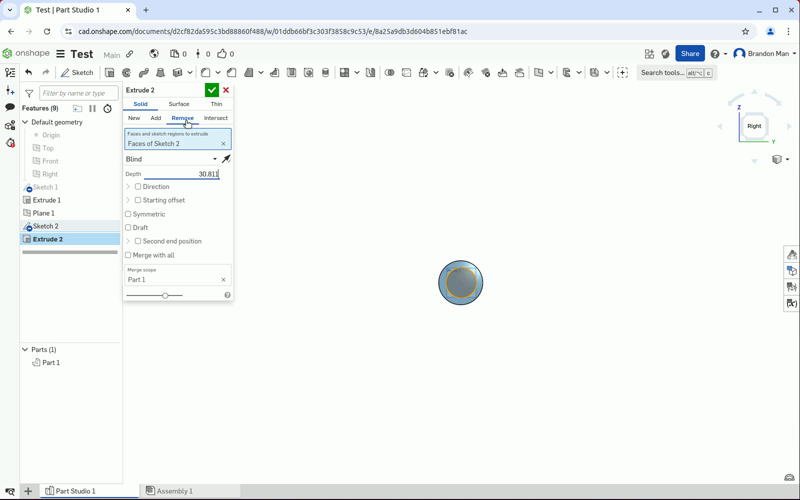
key(tab, 6)
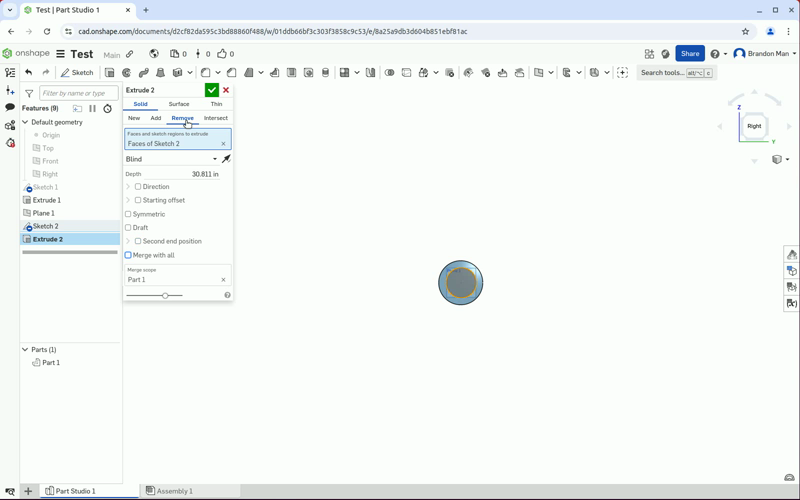
key(space)
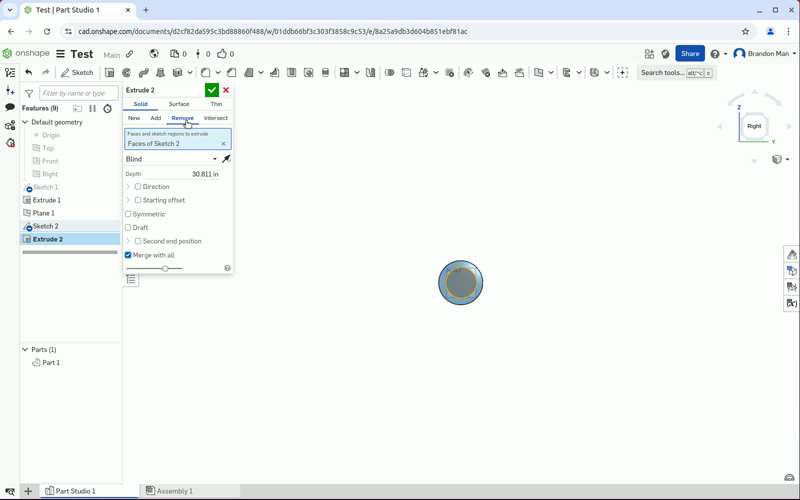
key(enter)
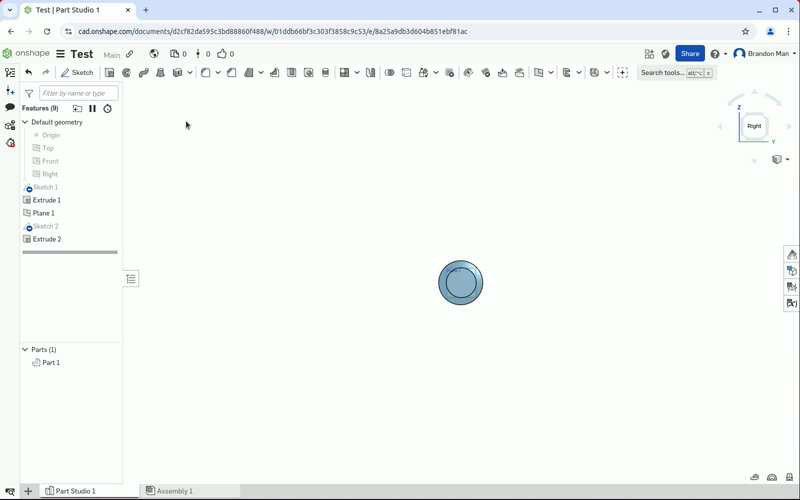
key(shift+h)
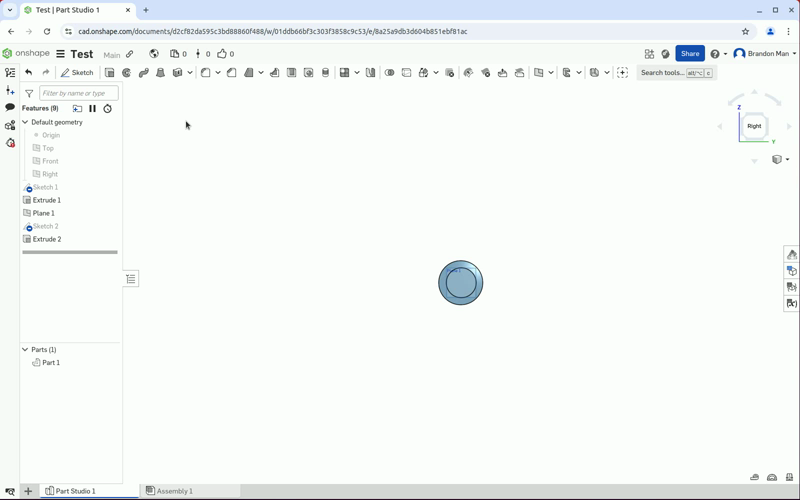
key(shift+h)
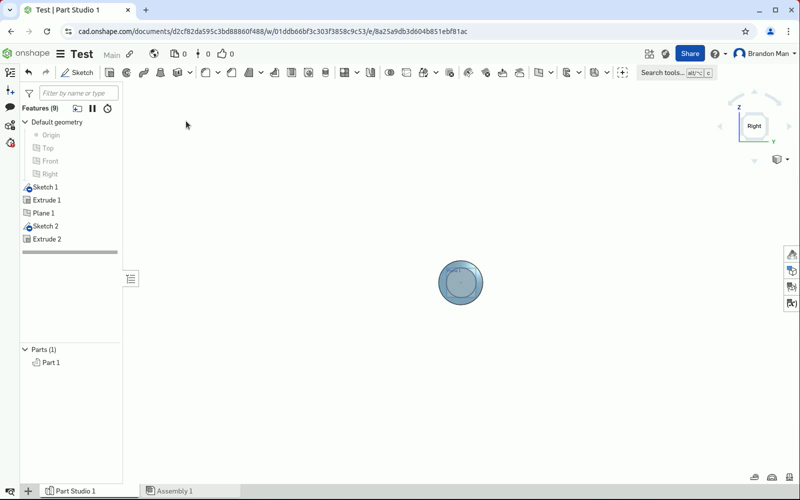
key(shift+7)
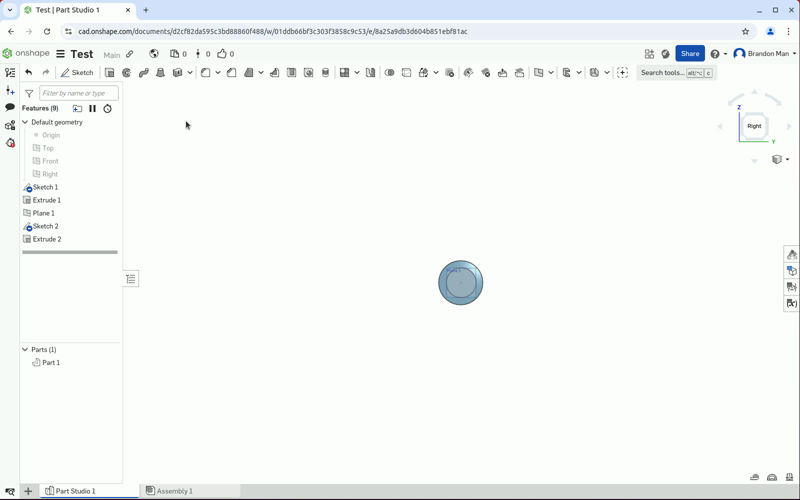
key(right, 2)
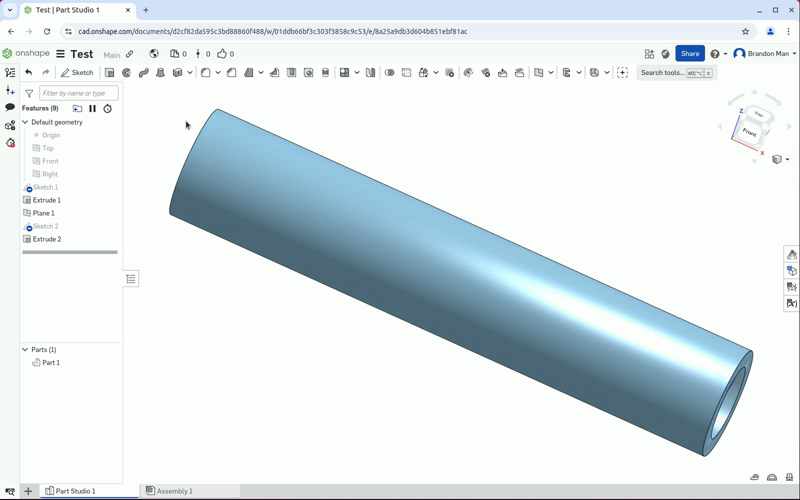
key(down, 2)
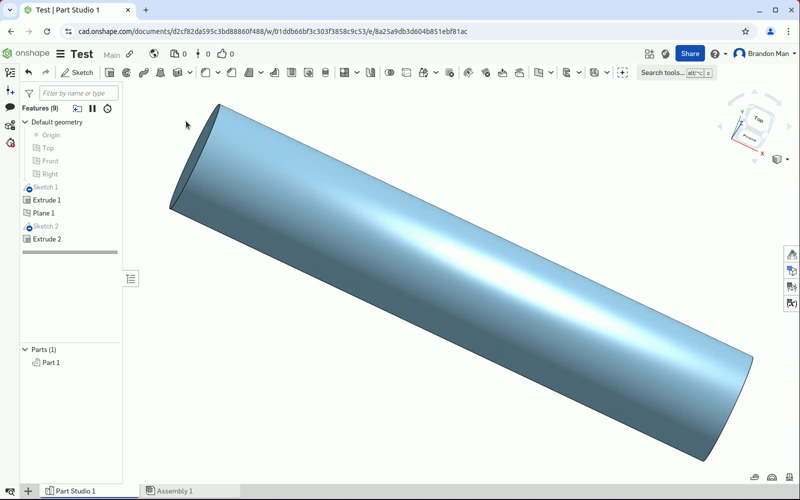
key(up, 2)
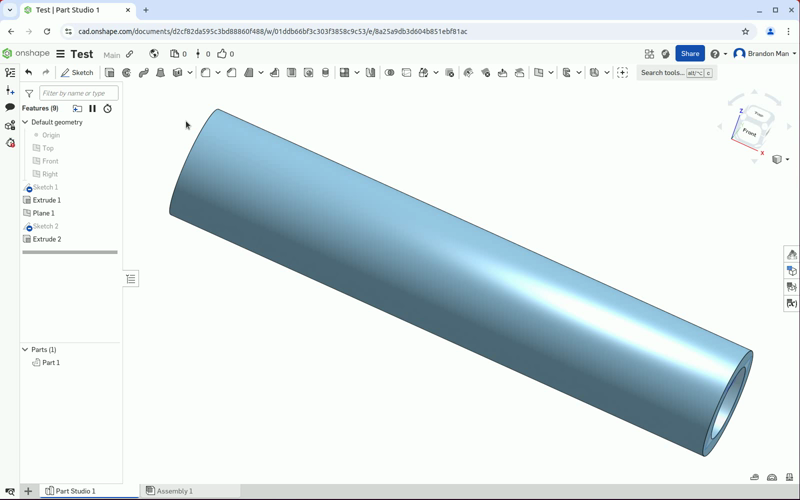
key(left, 2)
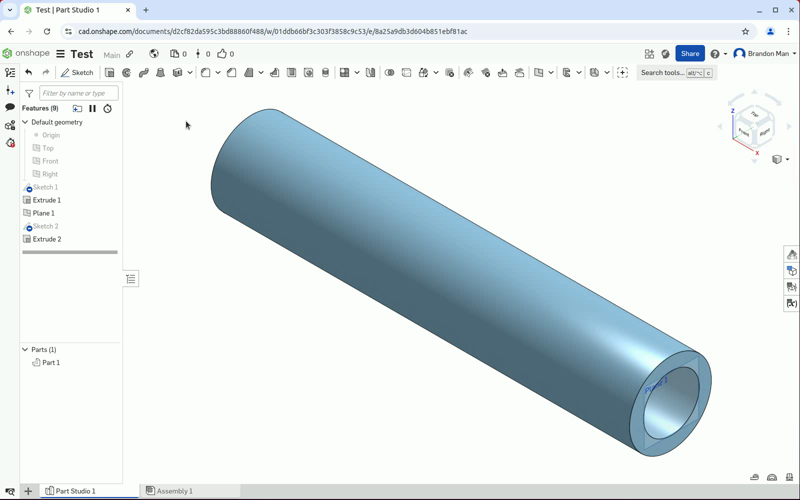
mouse_move(73, 189)
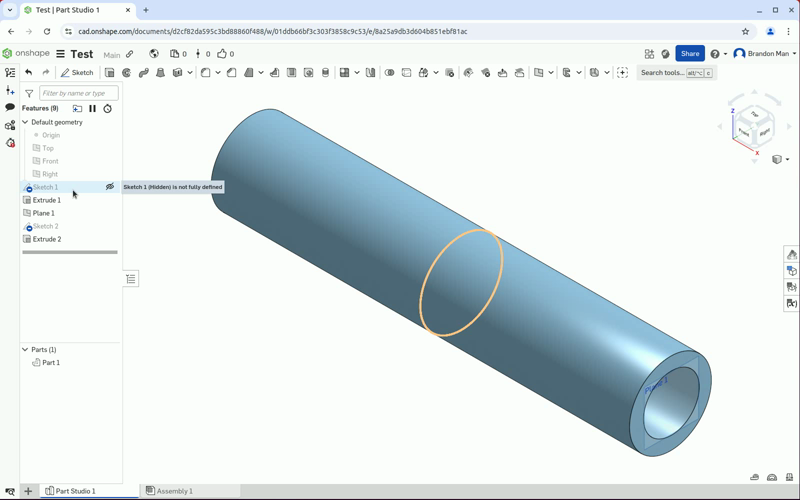
click(73, 189)